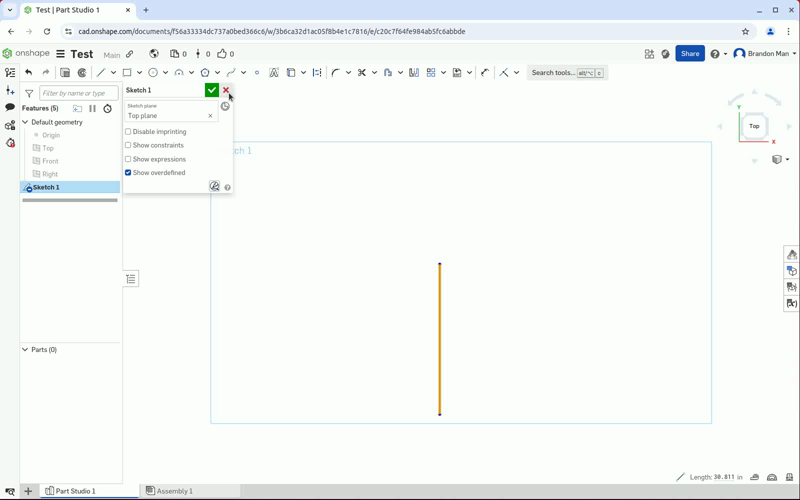
key(shift+h)
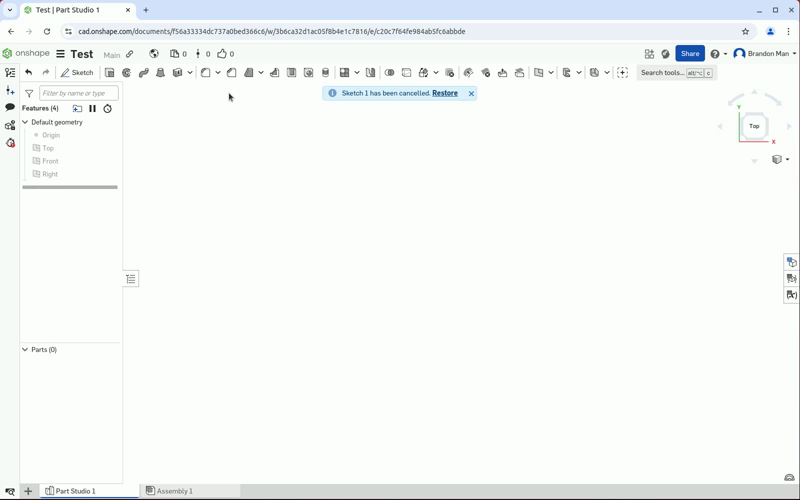
mouse_move(73, 352)
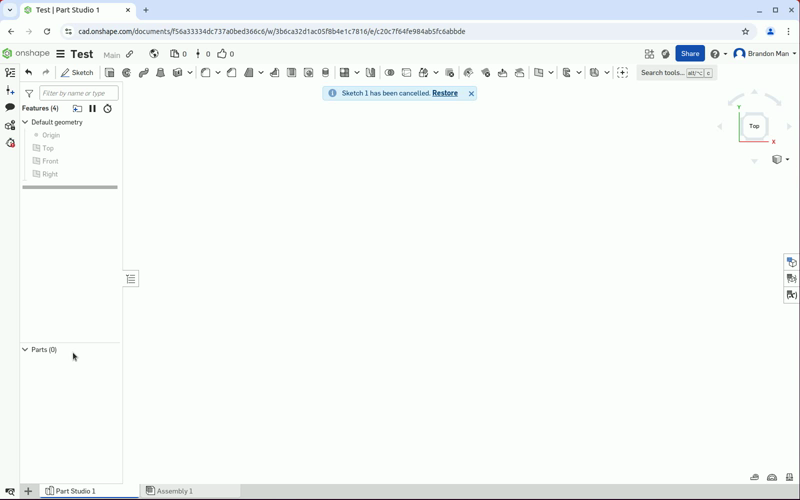
key(y)
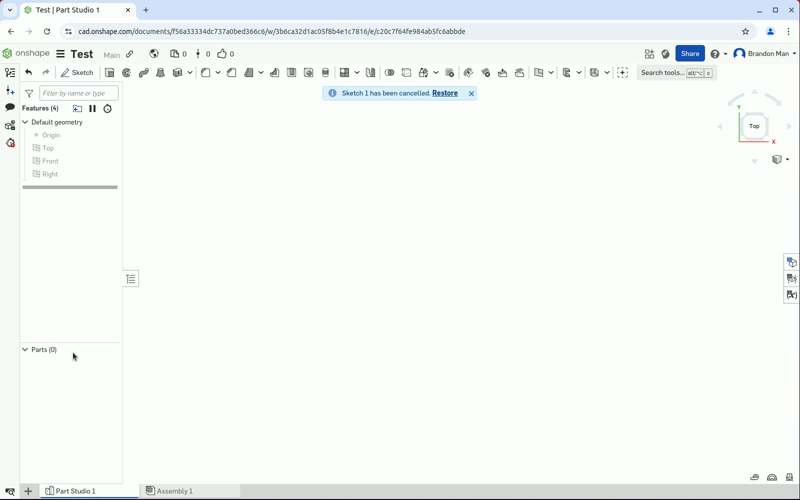
key(shift+p)
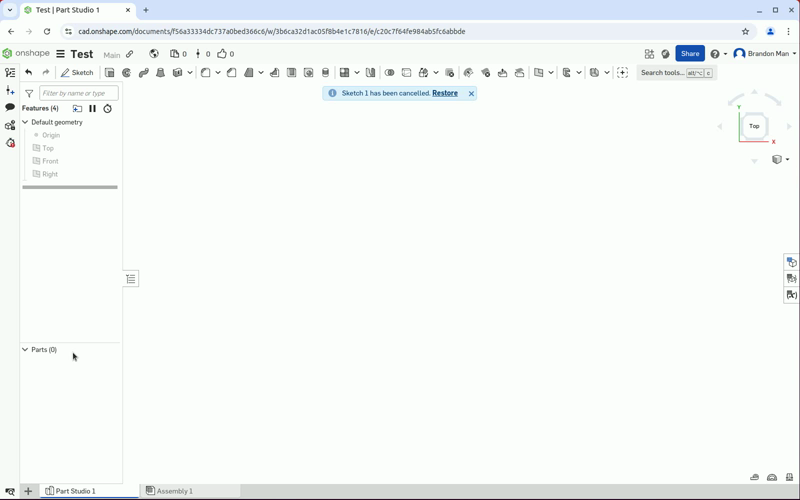
key(space)
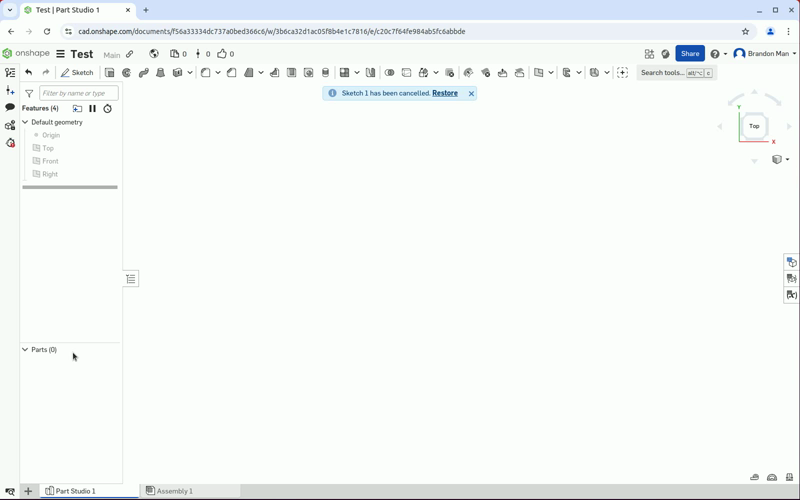
key_down(shift)
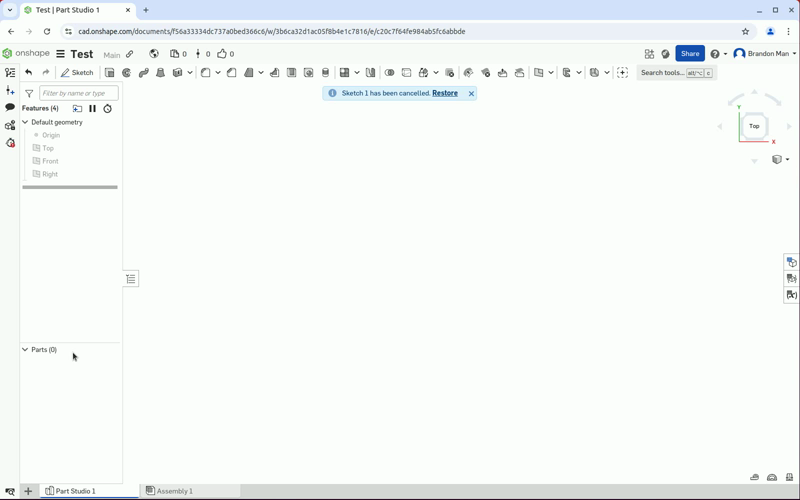
key(up)
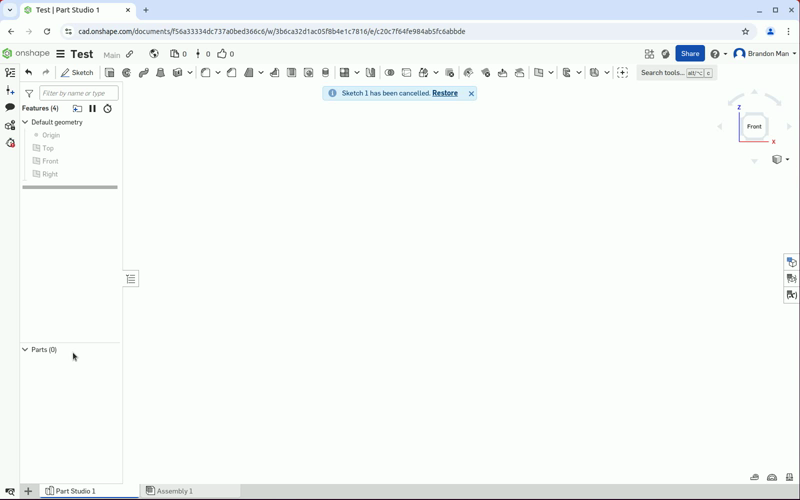
key_up(shift)
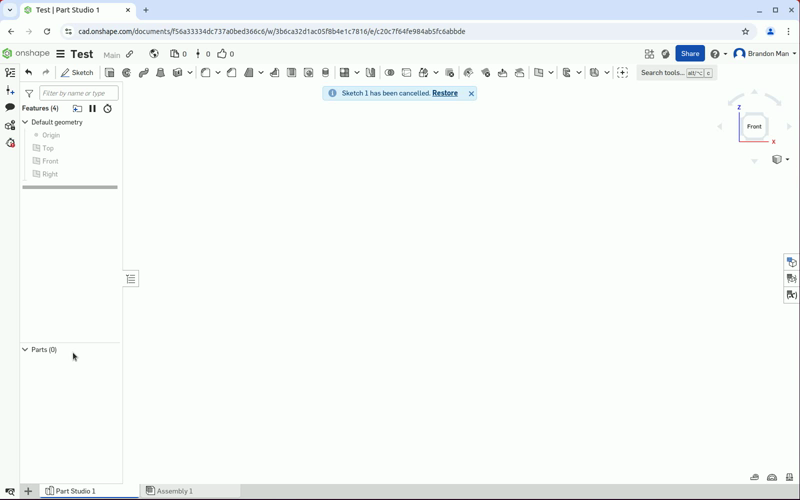
key(space)
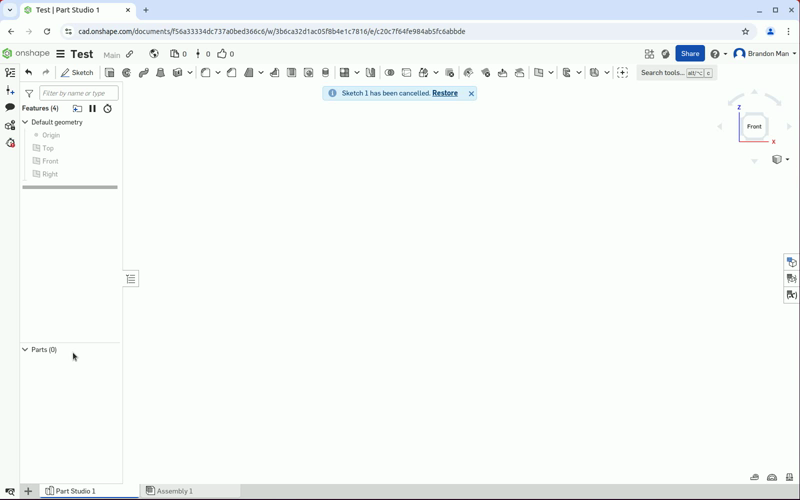
key_down(shift)
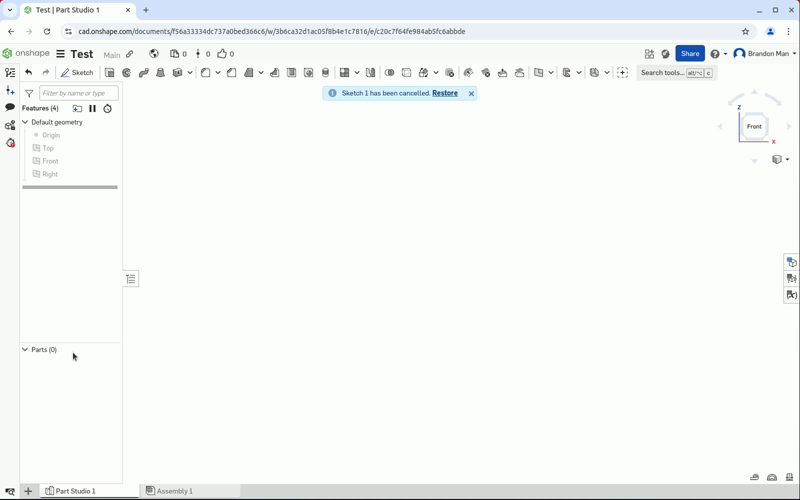
key(left)
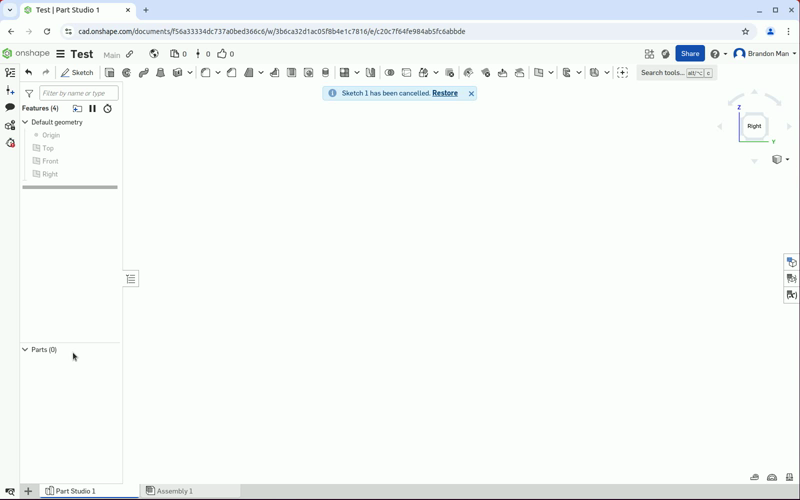
key_up(shift)
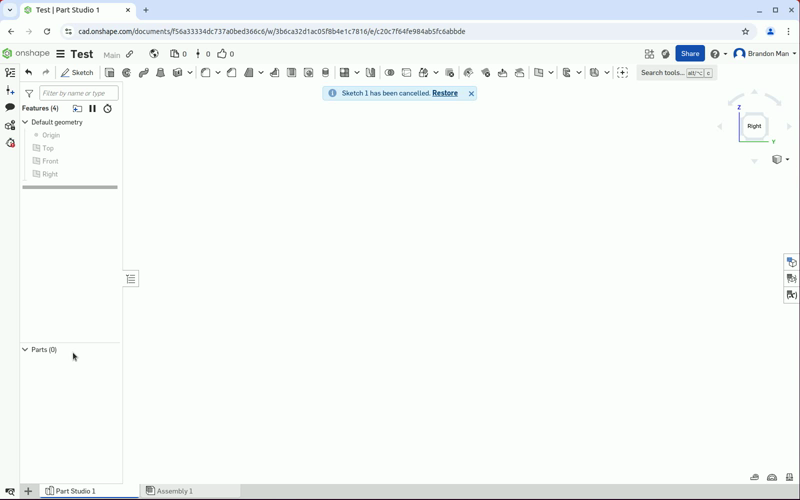
mouse_move(73, 352)
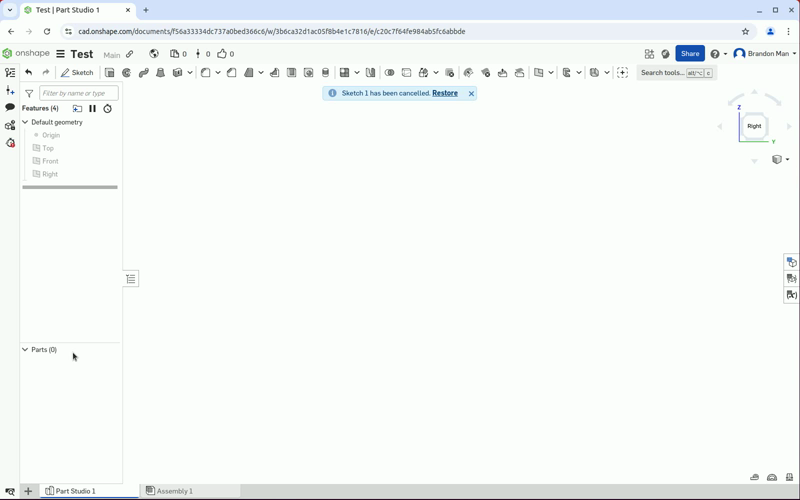
key(shift+y)
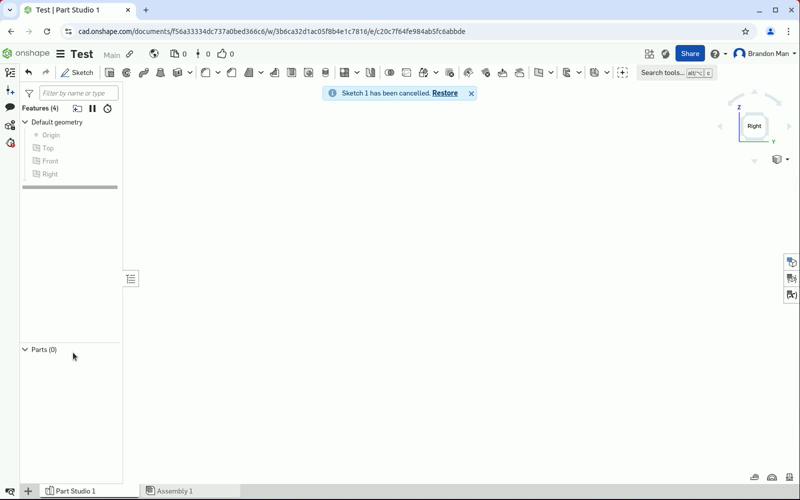
key(shift+s)
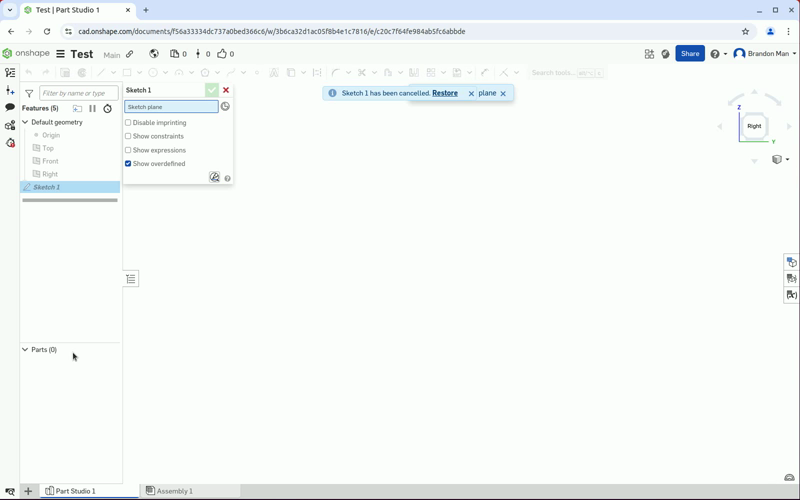
mouse_move(73, 176)
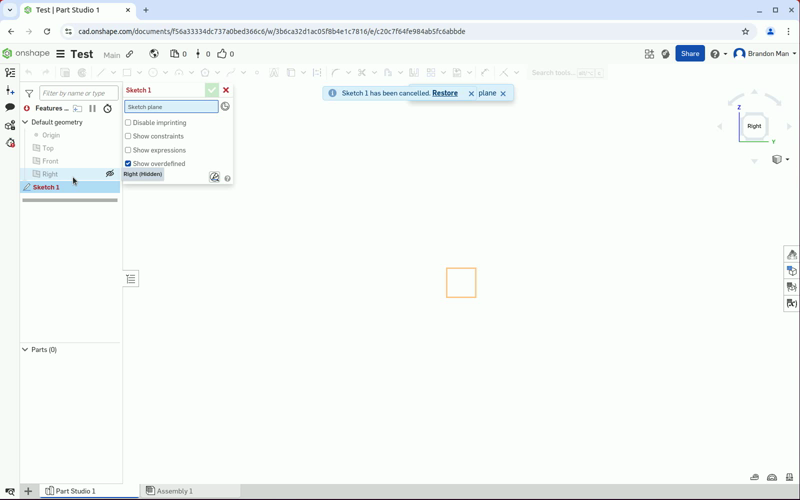
click(73, 176)
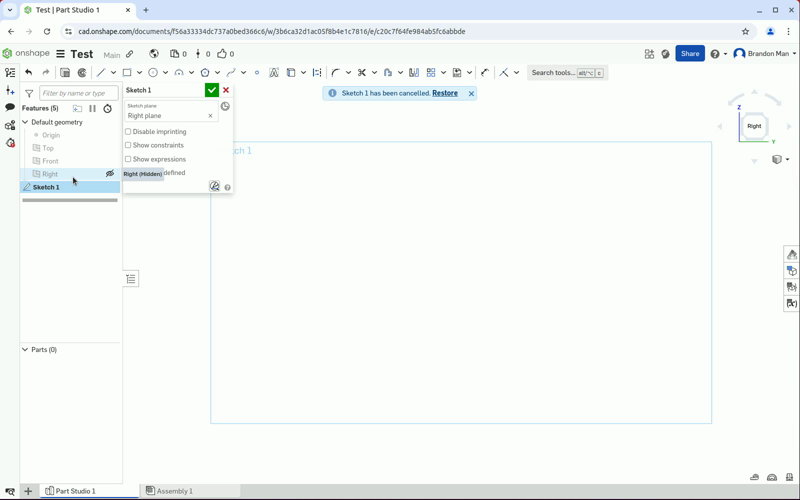
mouse_move(73, 352)
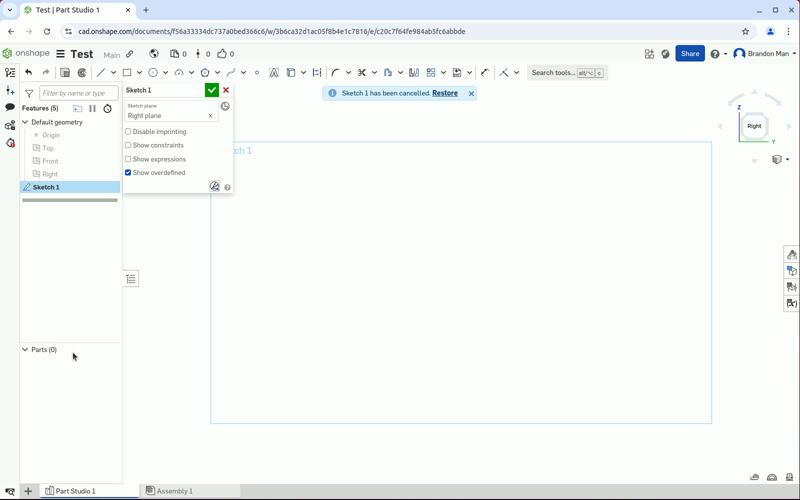
key(y)
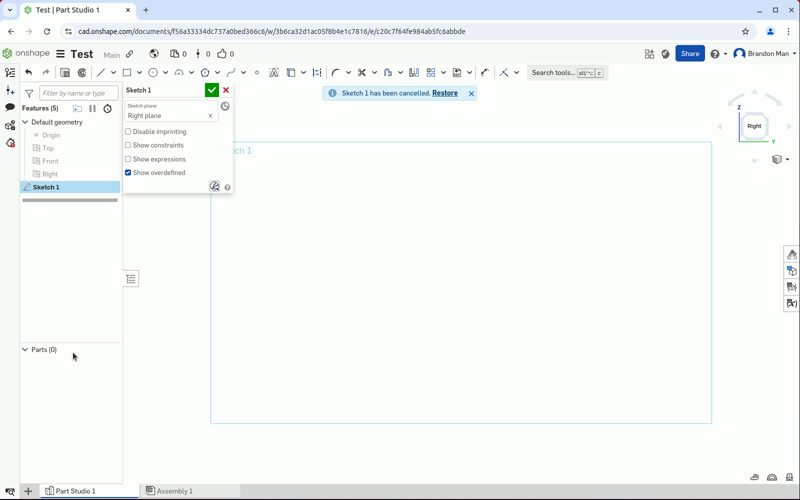
key(l)
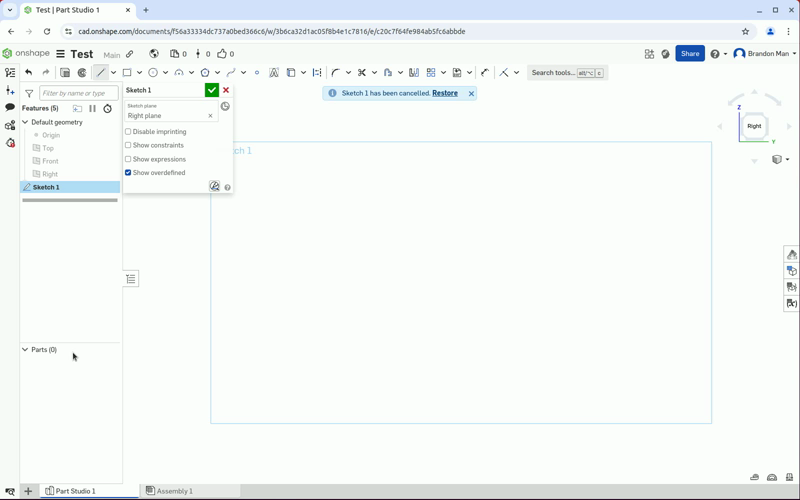
key_down(shift)
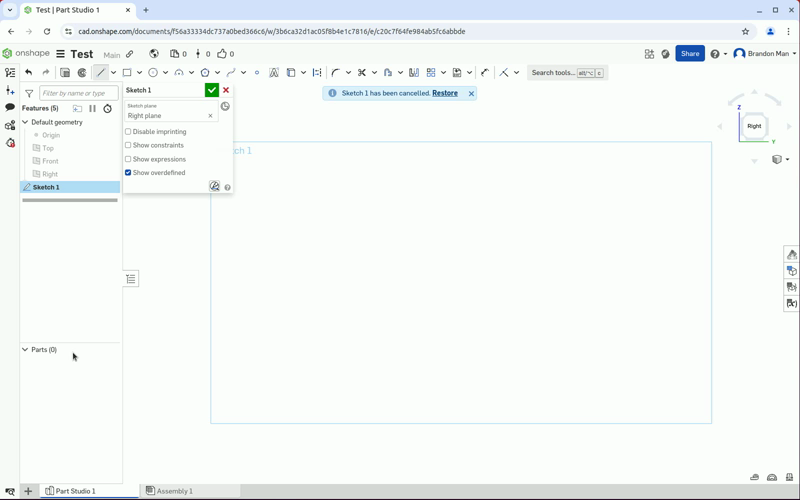
mouse_move(460, 366)
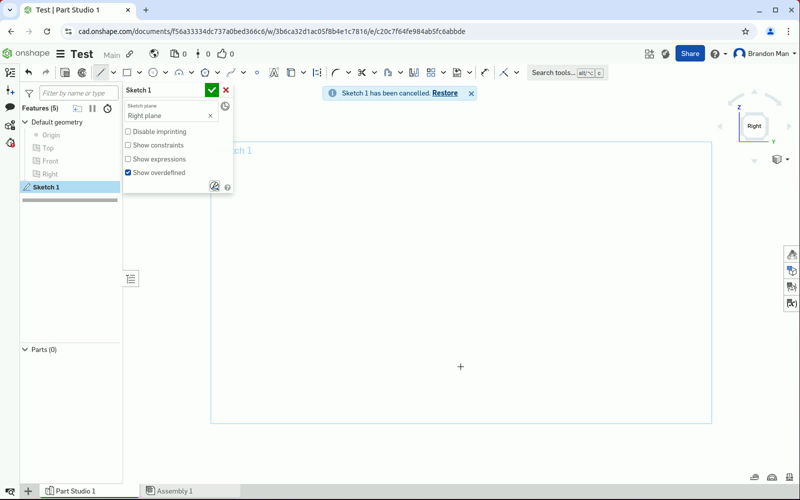
click(460, 366)
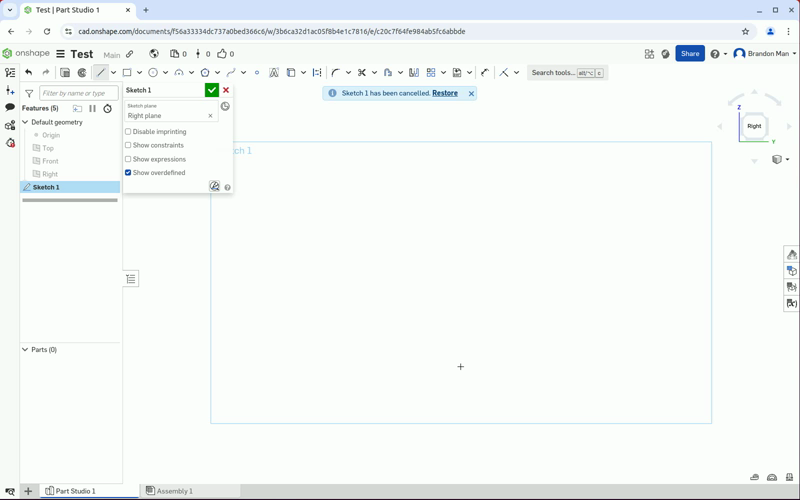
key_up(shift)
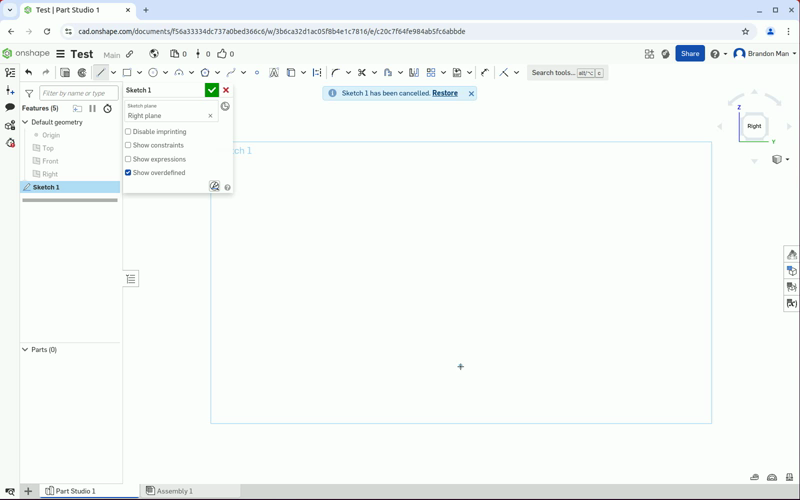
key_down(shift)
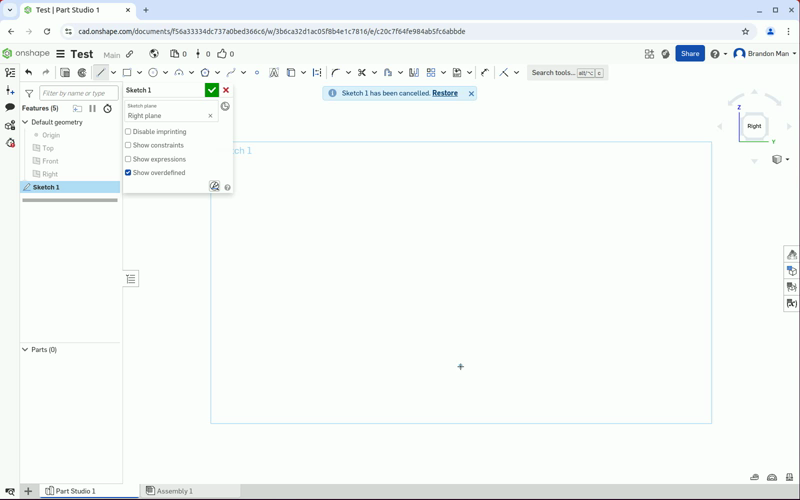
mouse_move(490, 366)
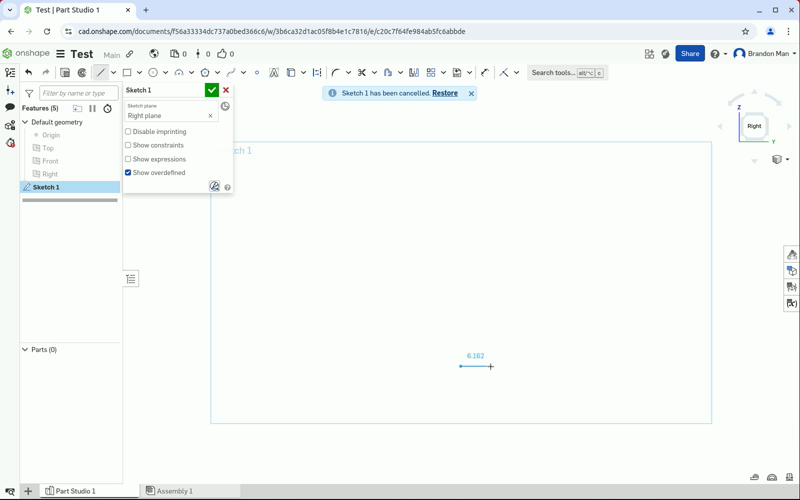
mouse_move(489, 366)
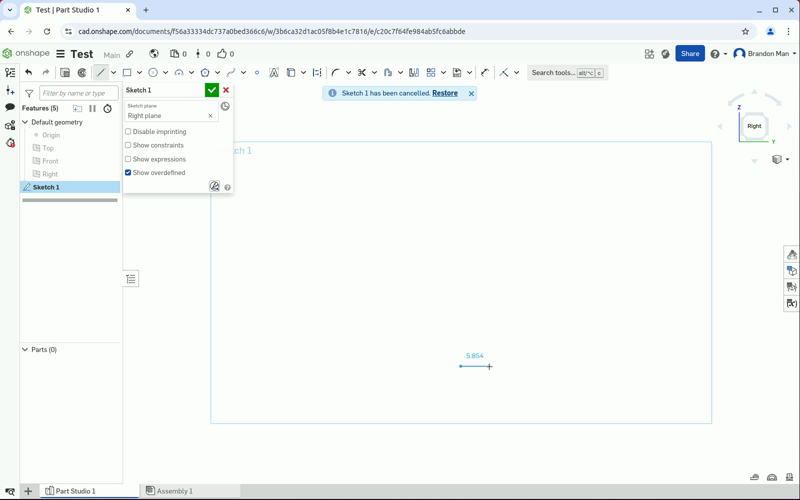
click(489, 366)
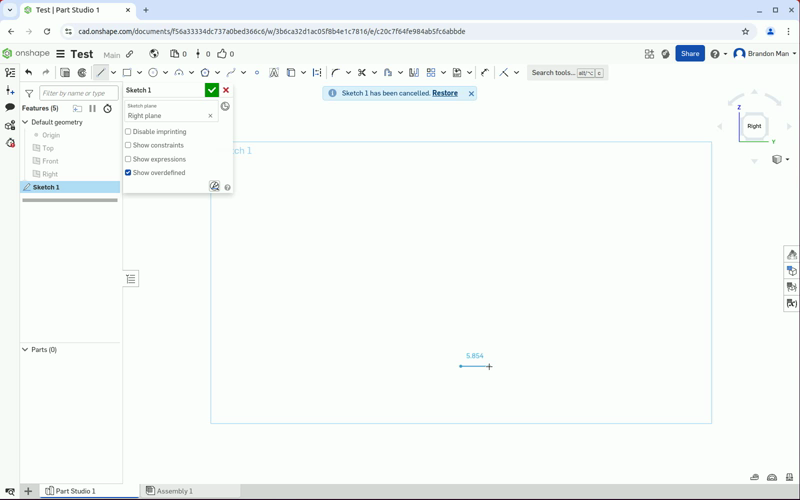
key_up(shift)
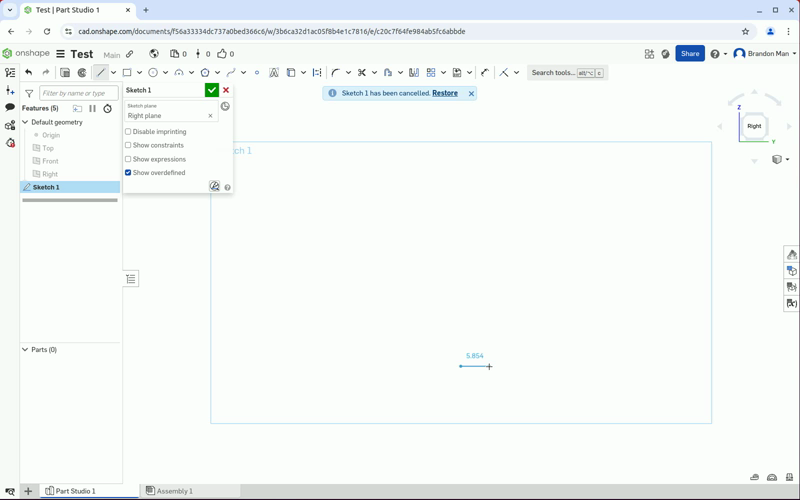
key_down(shift)
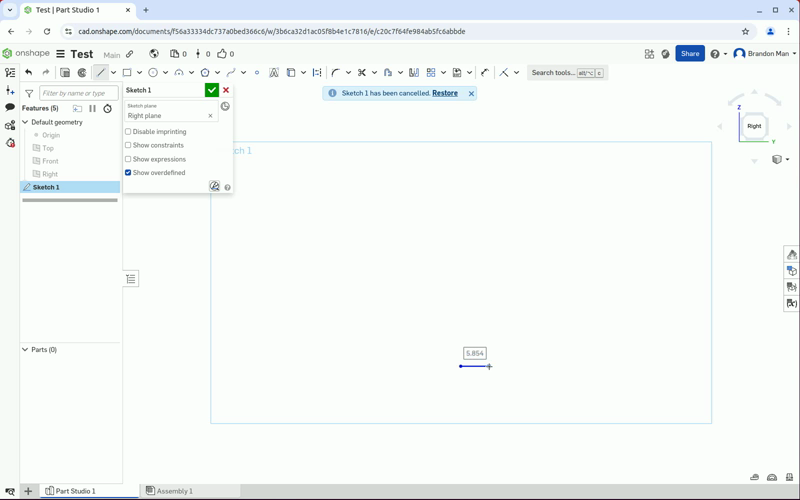
mouse_move(489, 253)
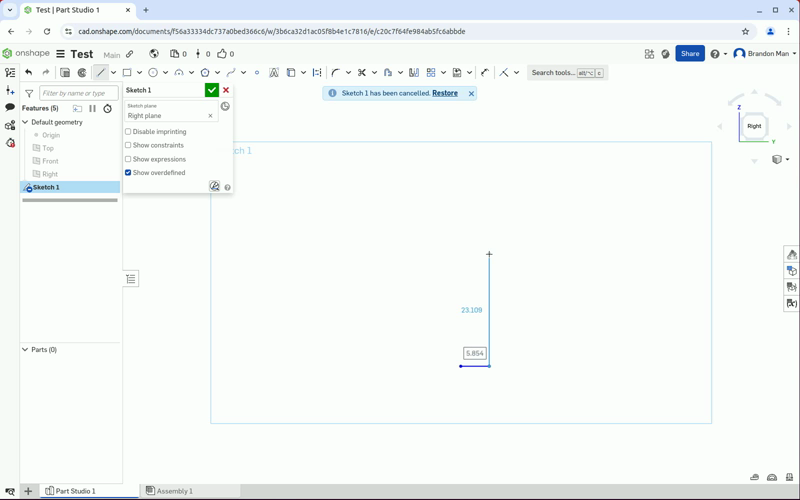
click(489, 253)
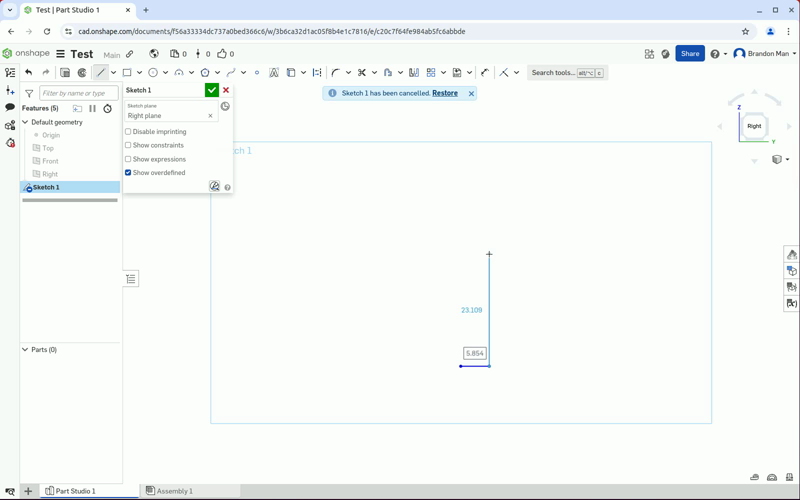
key_up(shift)
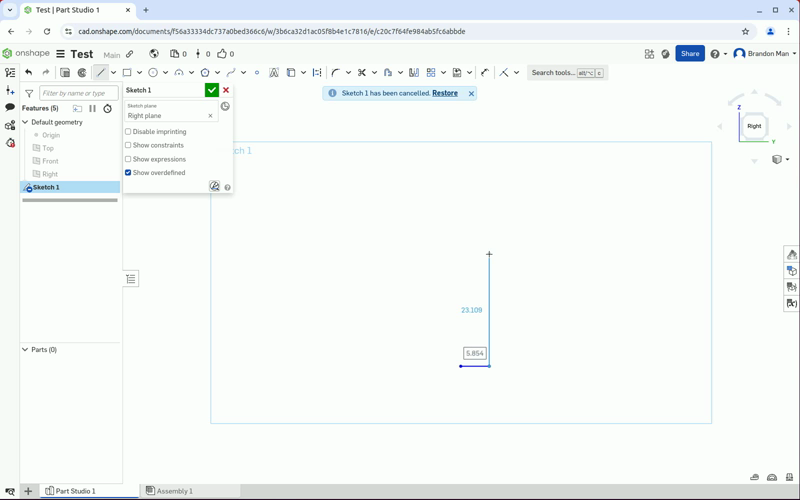
key_down(shift)
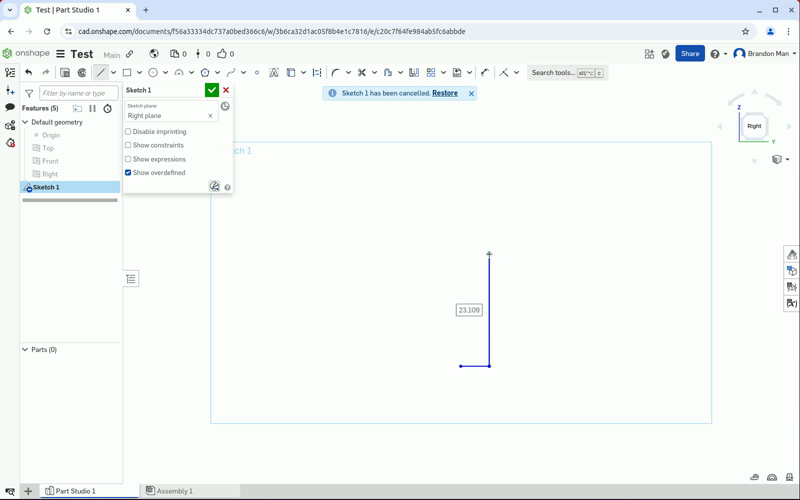
mouse_move(519, 253)
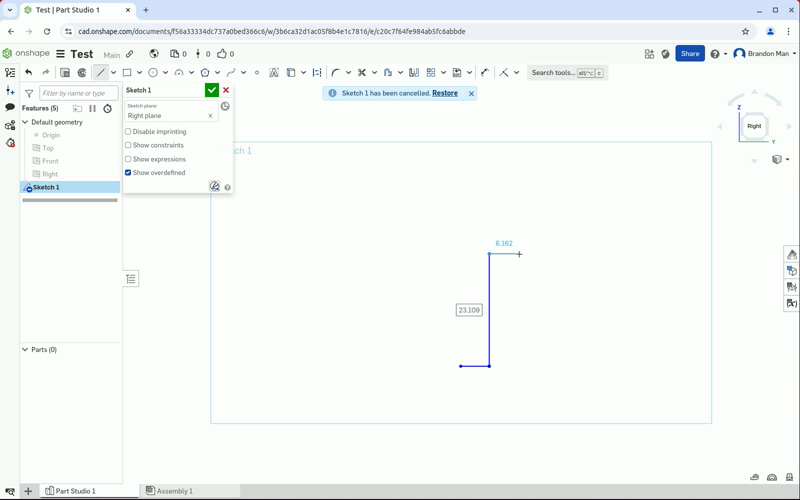
mouse_move(460, 253)
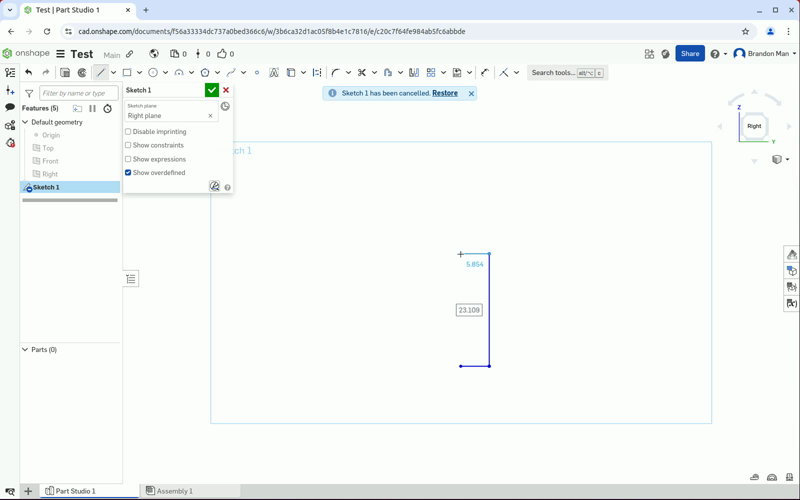
click(460, 253)
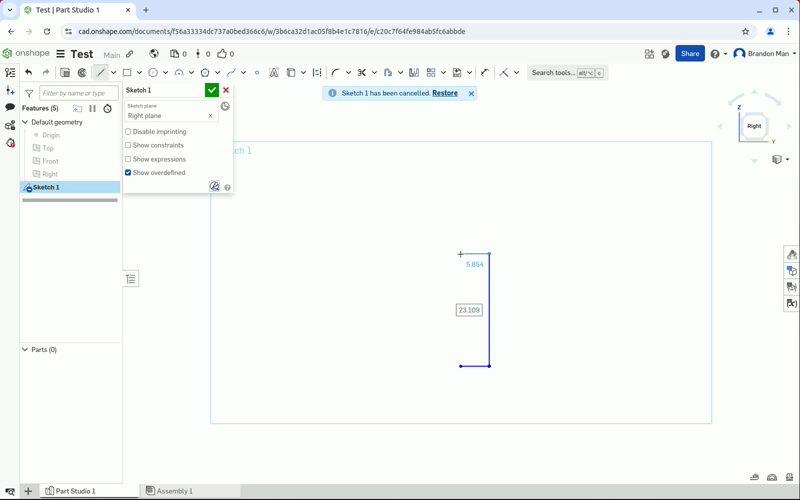
key_up(shift)
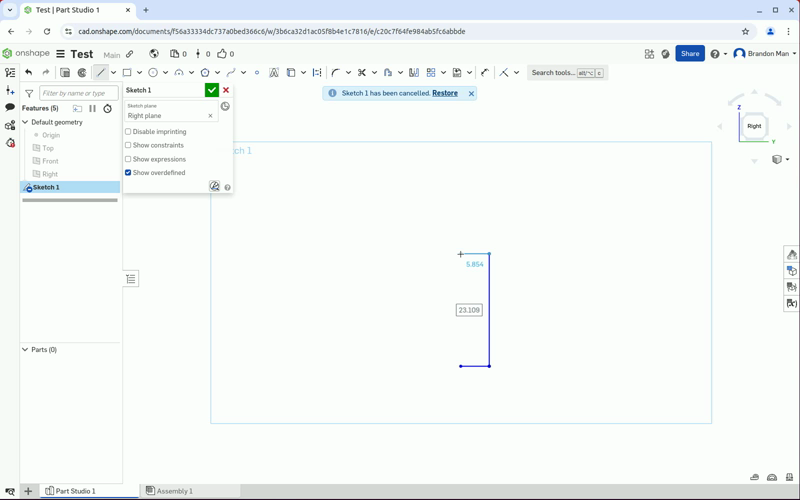
key_down(shift)
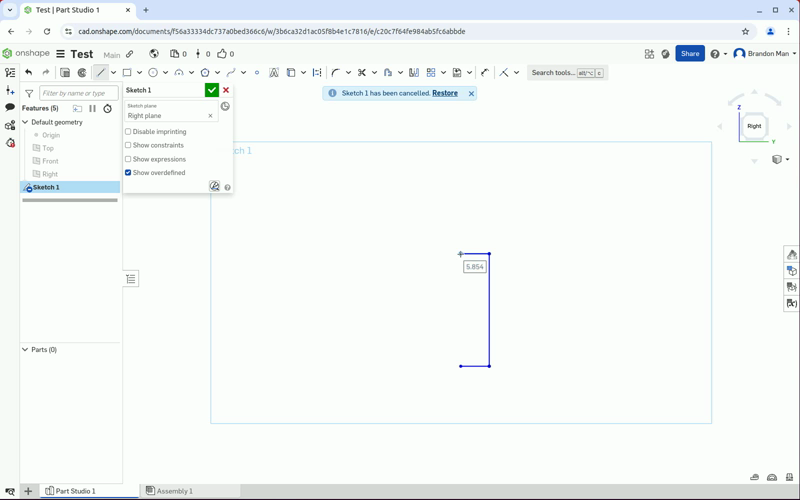
mouse_move(460, 337)
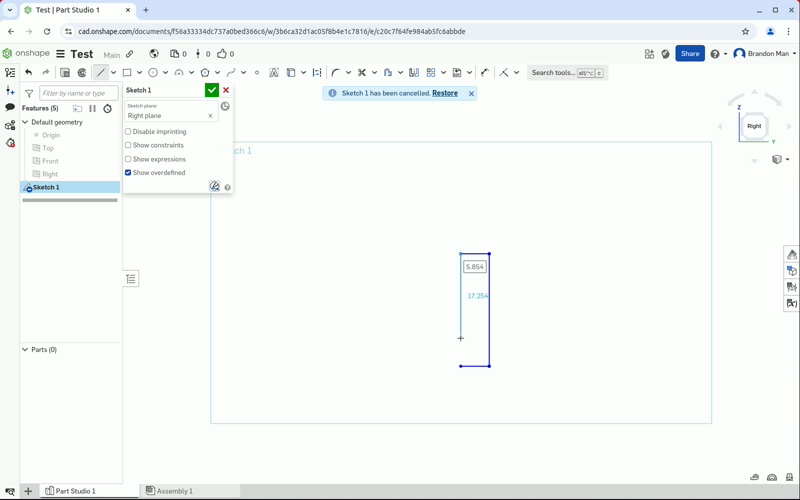
click(460, 337)
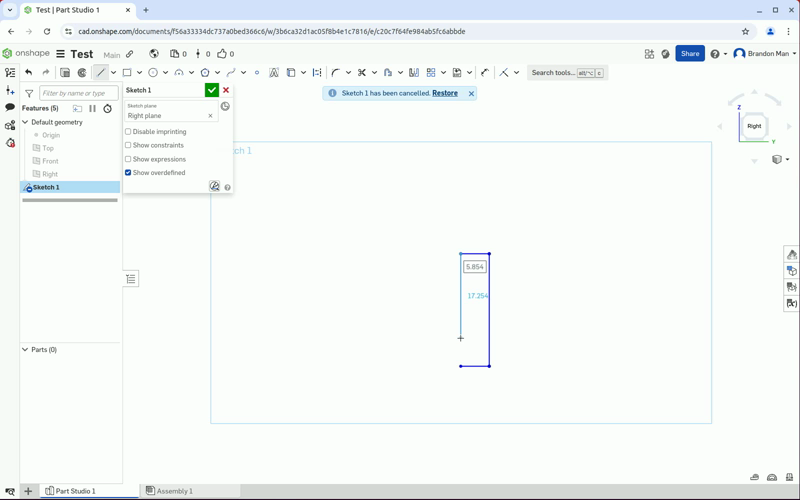
key_up(shift)
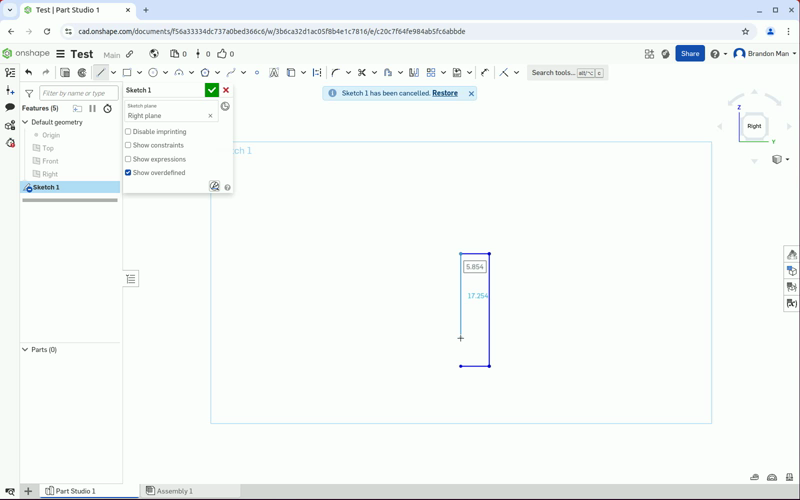
mouse_move(490, 337)
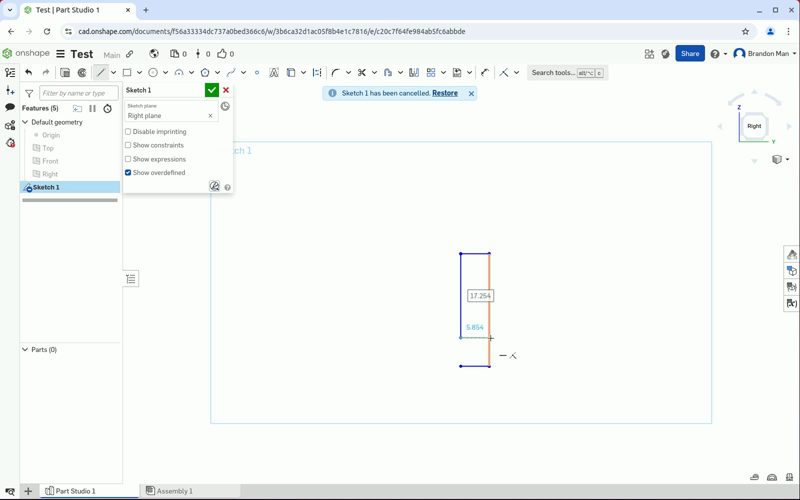
key_down(shift)
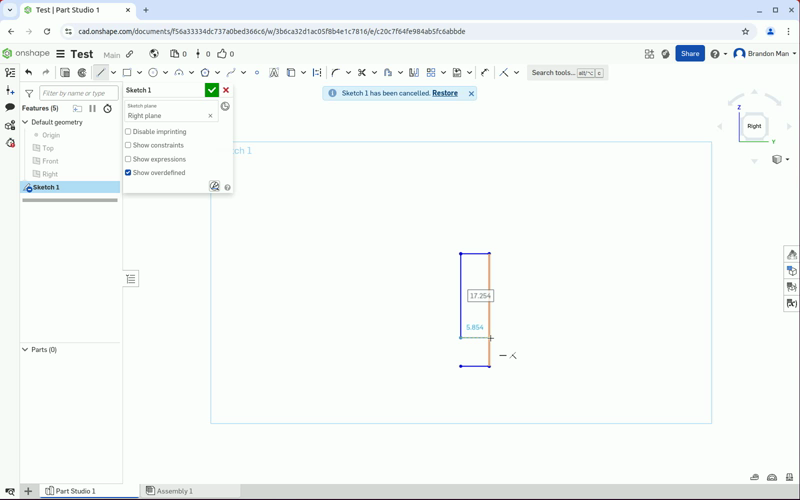
mouse_move(460, 366)
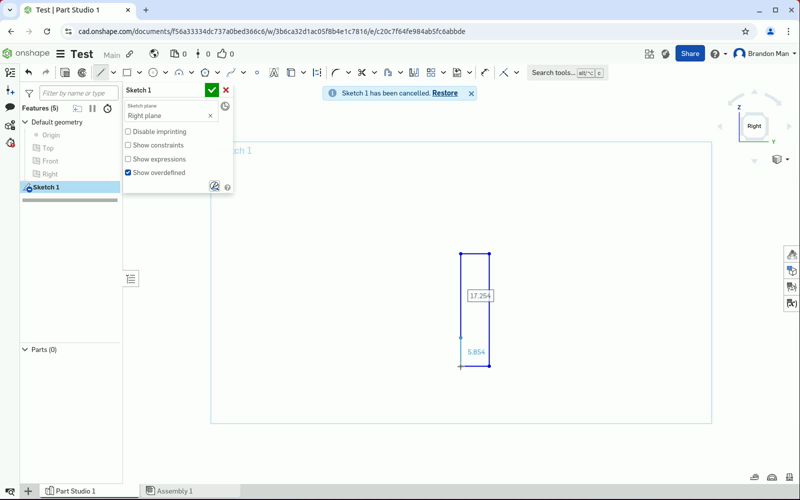
key_up(shift)
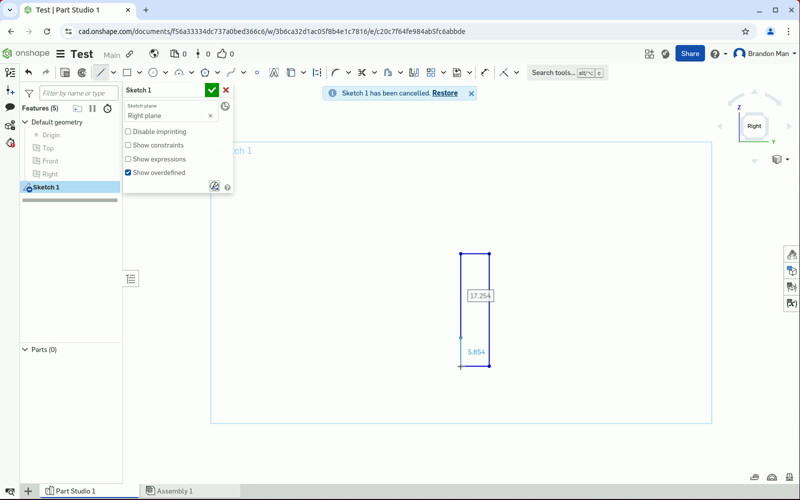
click(460, 366)
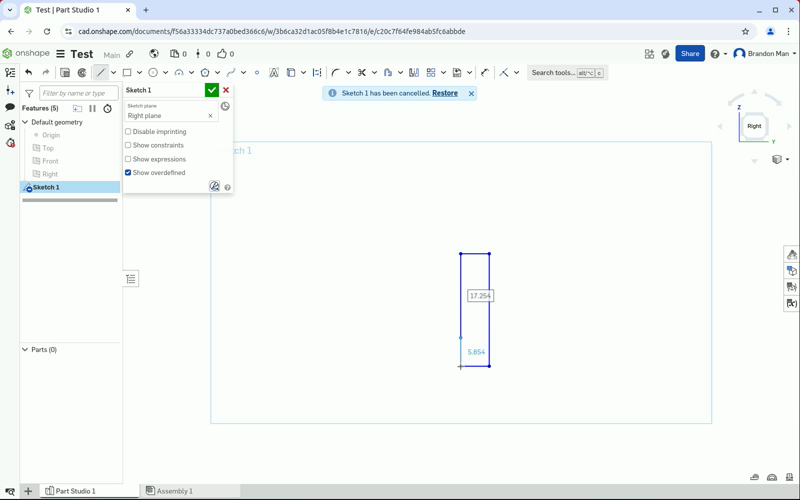
key(esc)
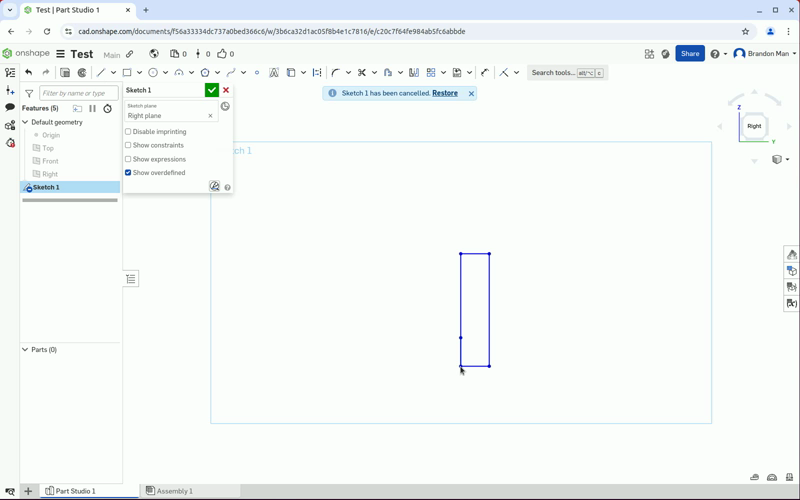
mouse_move(474, 310)
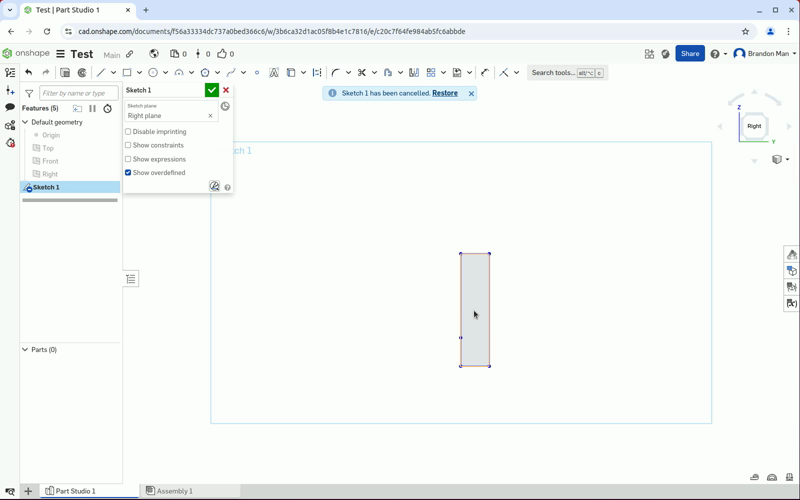
click(474, 310)
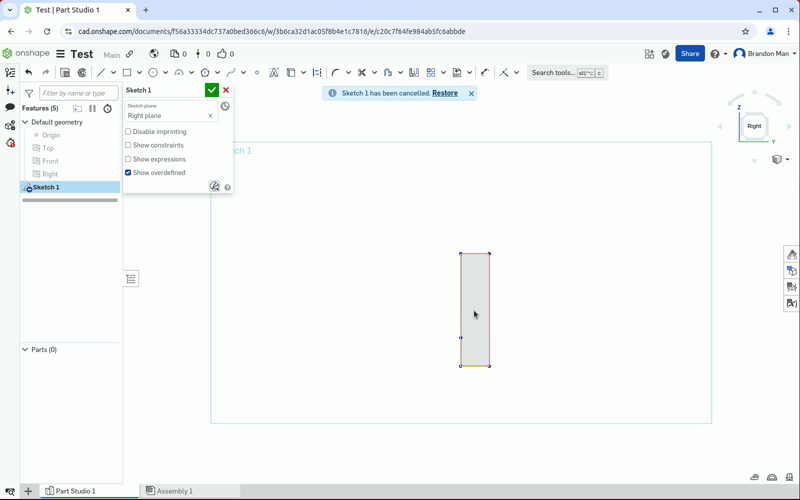
mouse_move(73, 352)
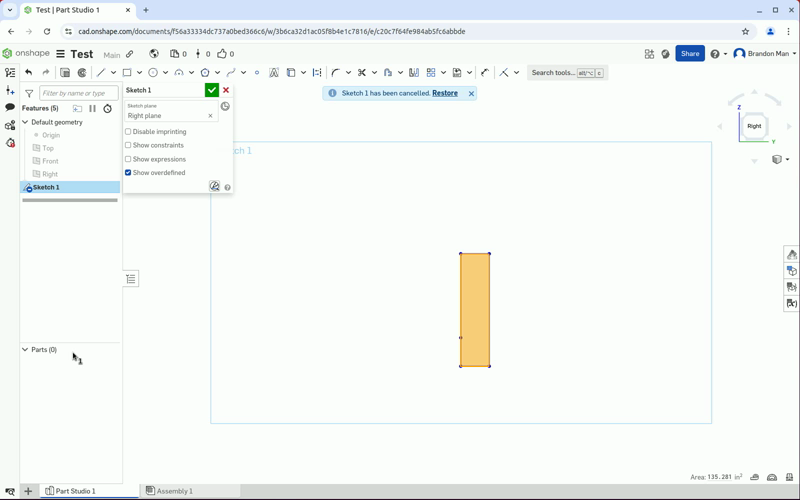
key(shift+y)
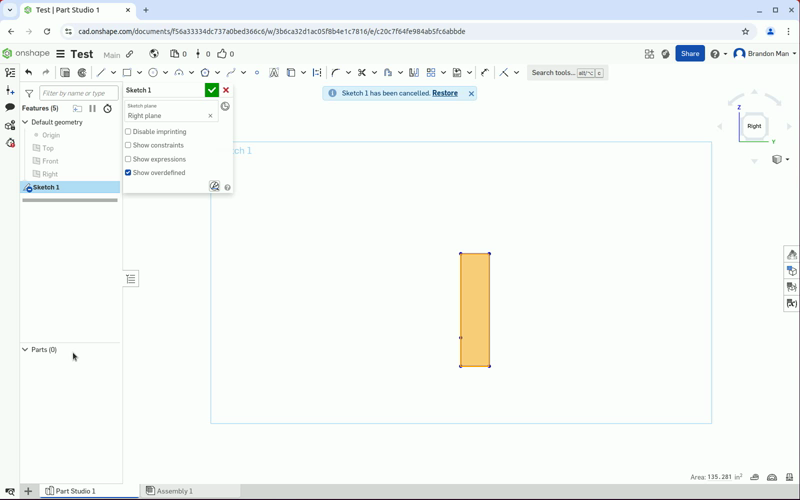
key(shift+e)
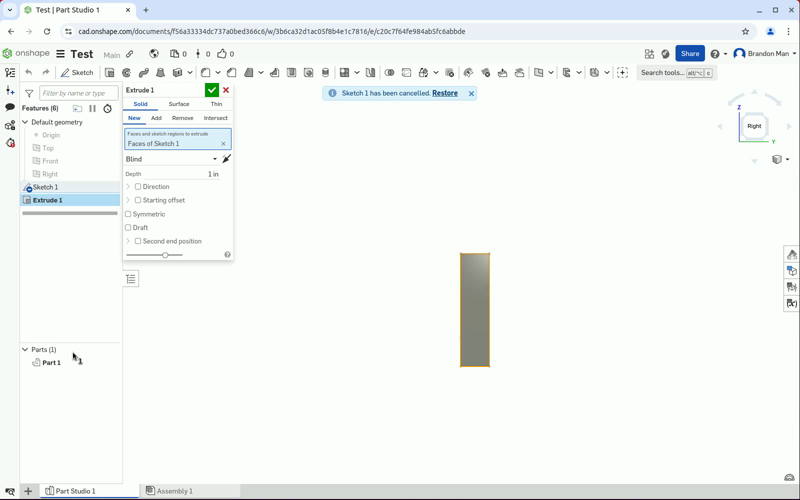
mouse_move(143, 106)
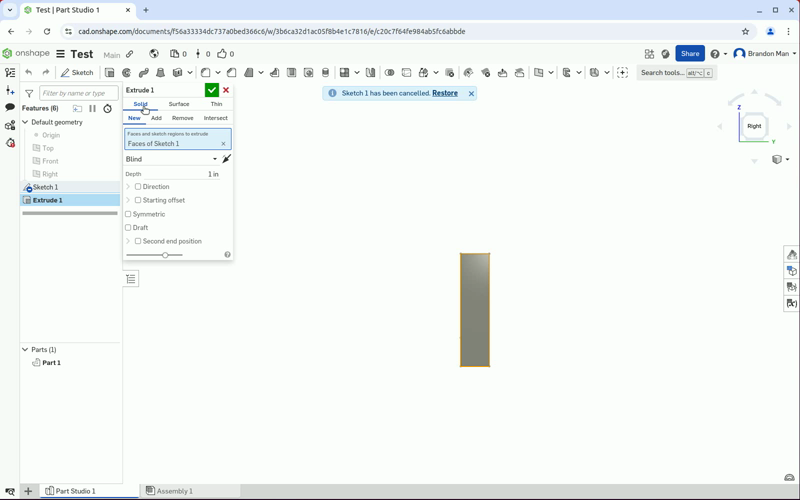
click(143, 106)
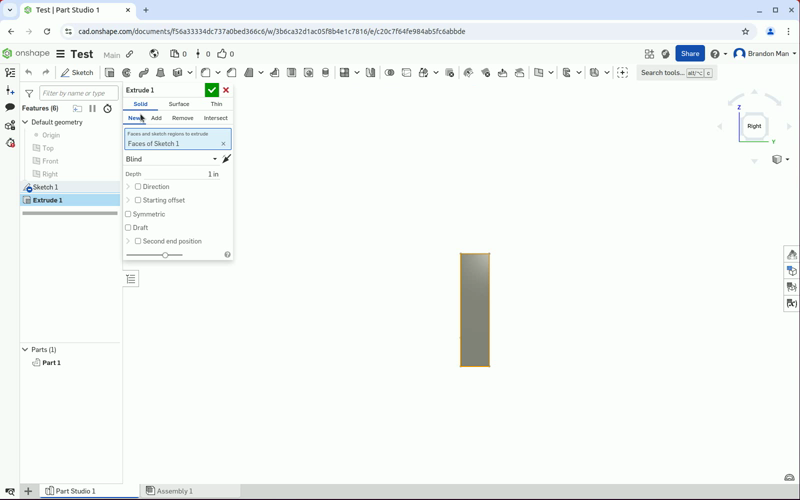
mouse_move(137, 120)
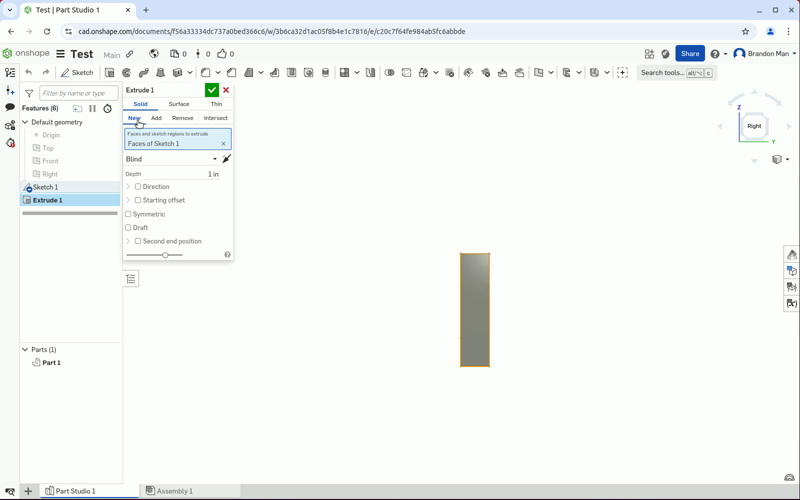
click(137, 120)
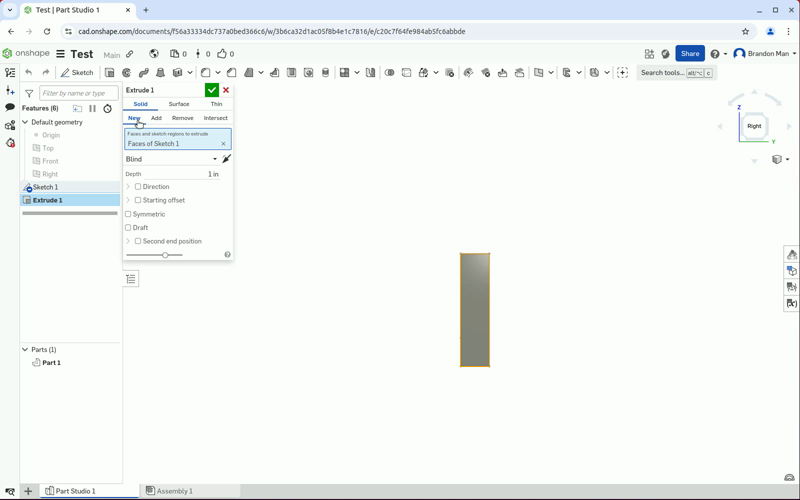
key(tab, 4)
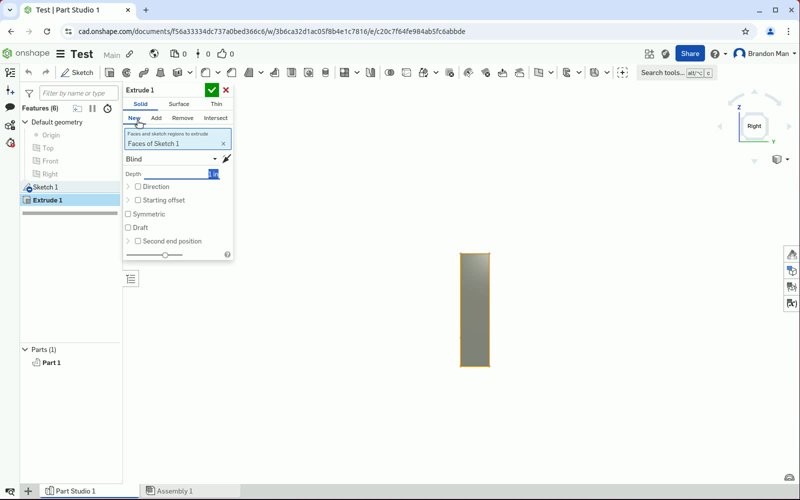
text(23.108)
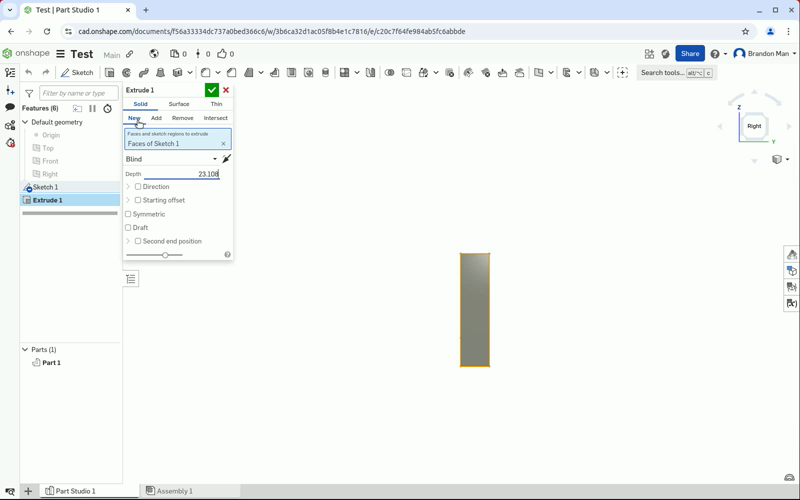
key(enter)
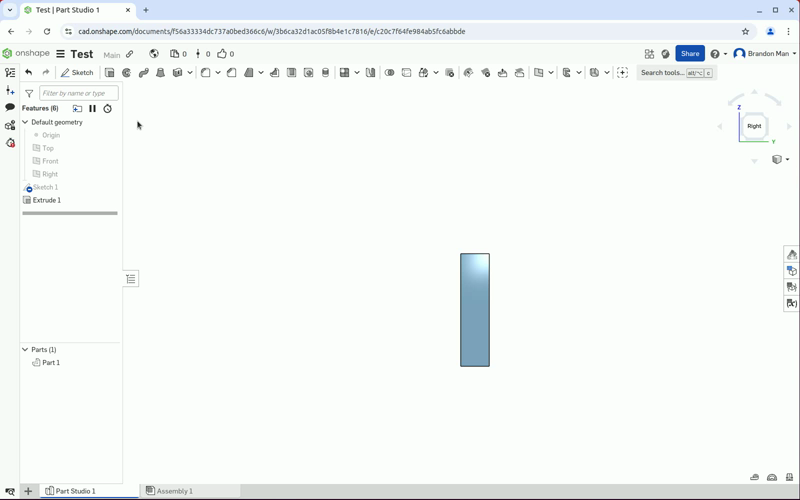
key(shift+h)
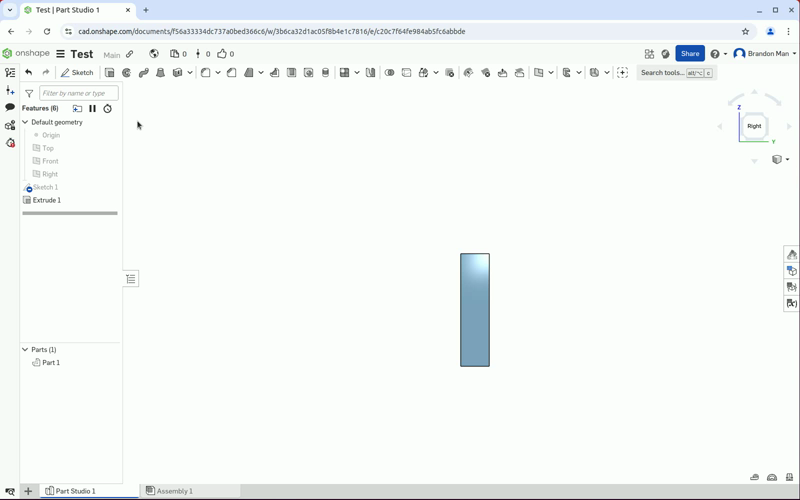
key(shift+h)
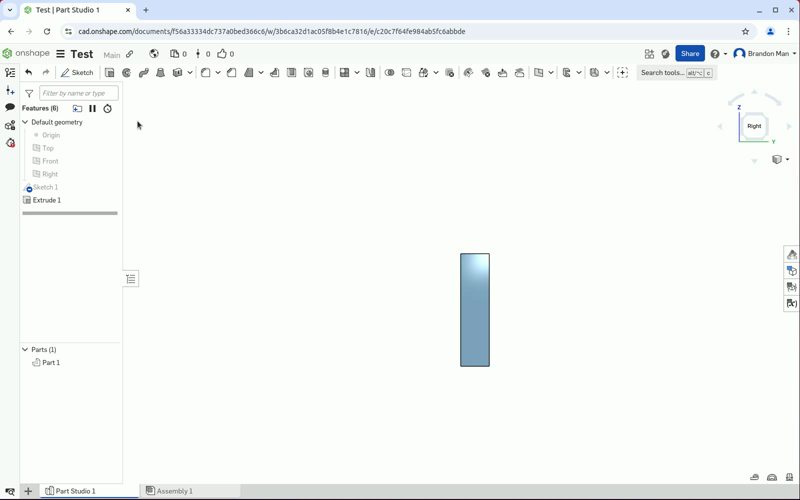
mouse_move(73, 189)
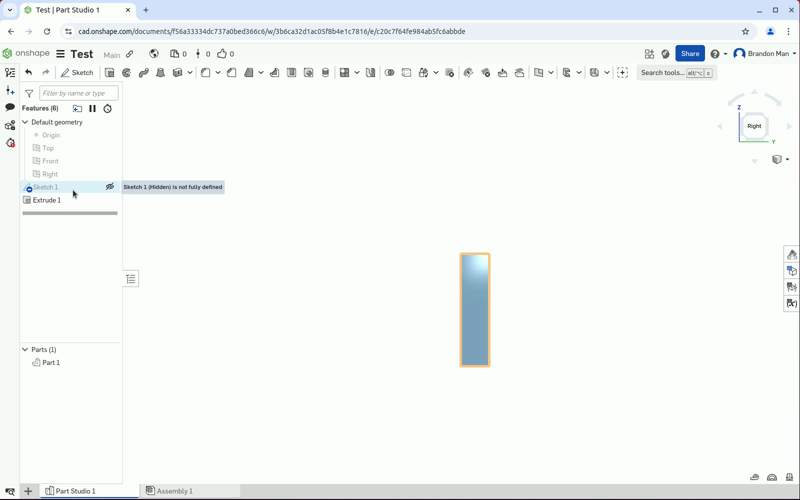
click(73, 189)
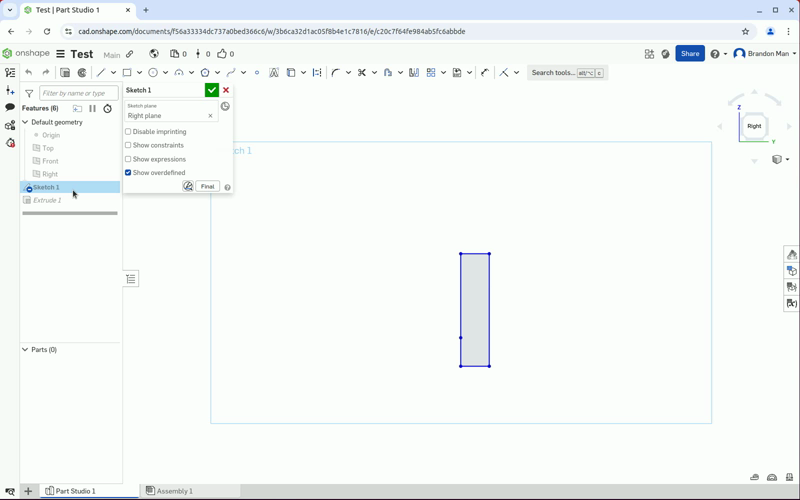
mouse_move(229, 92)
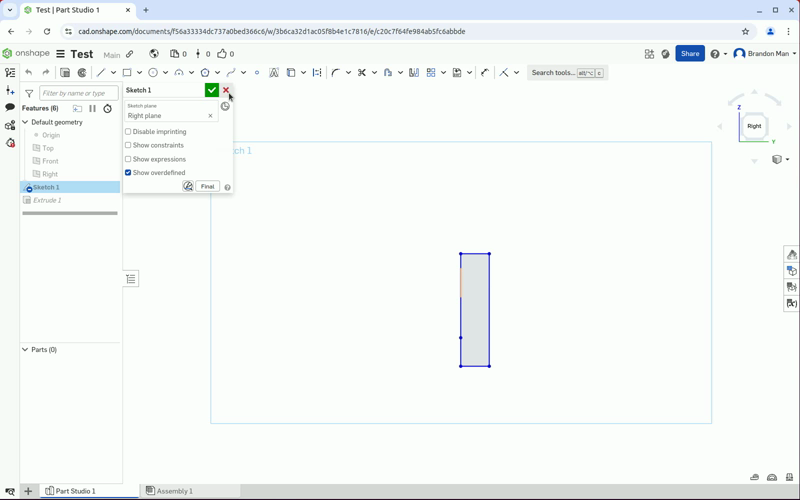
click(229, 92)
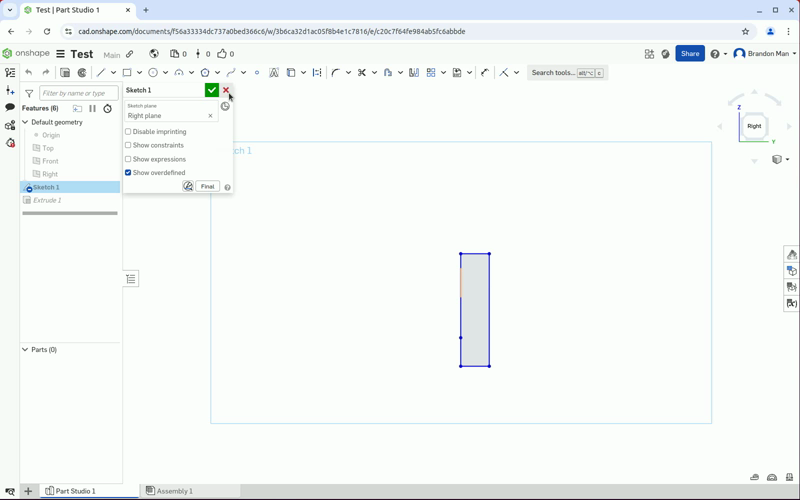
key(shift+s)
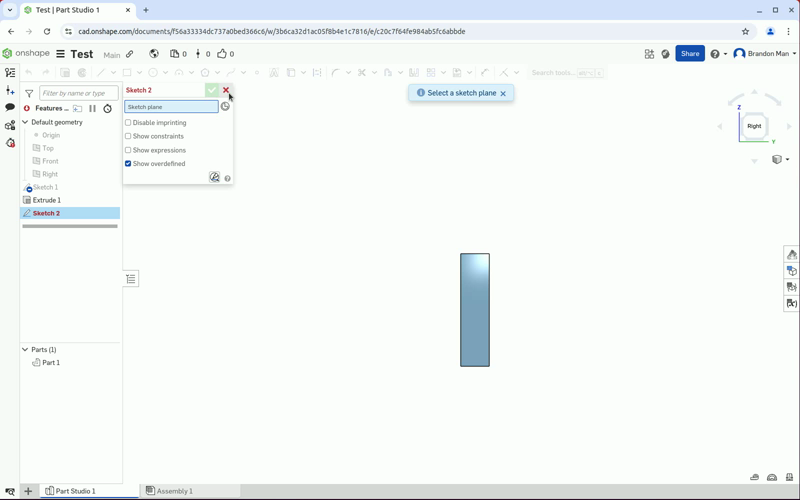
mouse_move(73, 176)
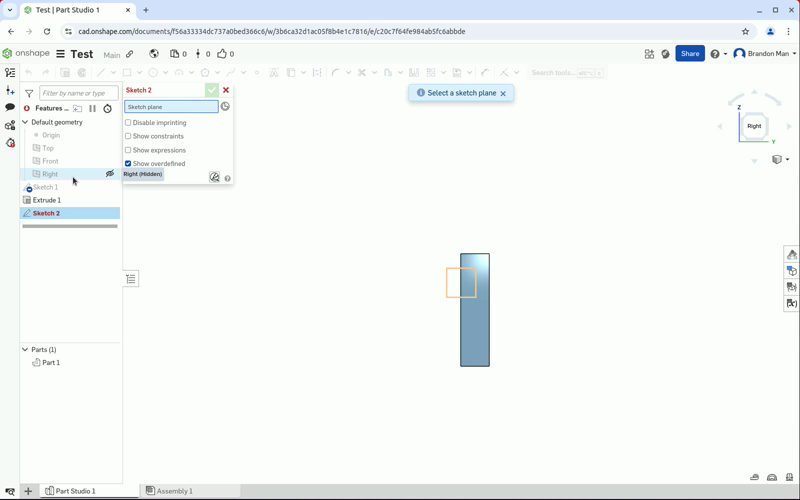
click(73, 176)
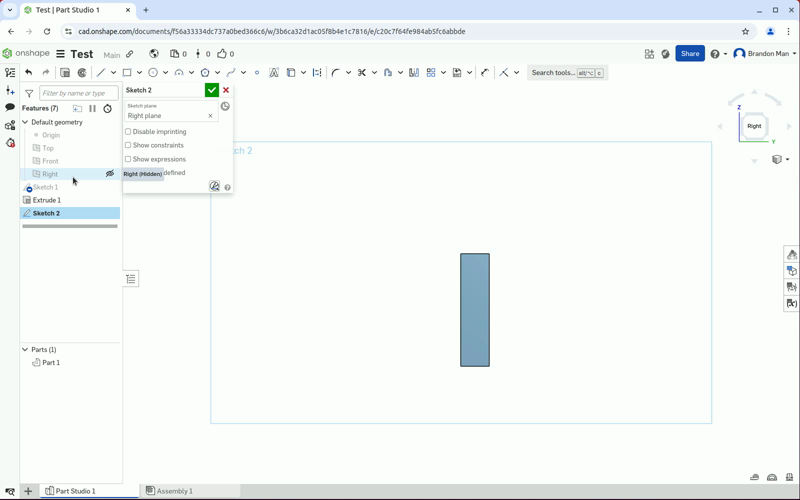
mouse_move(73, 352)
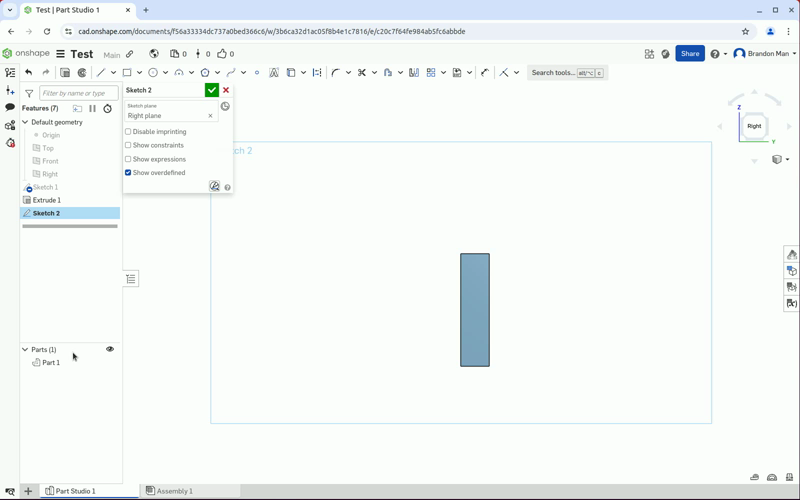
key(y)
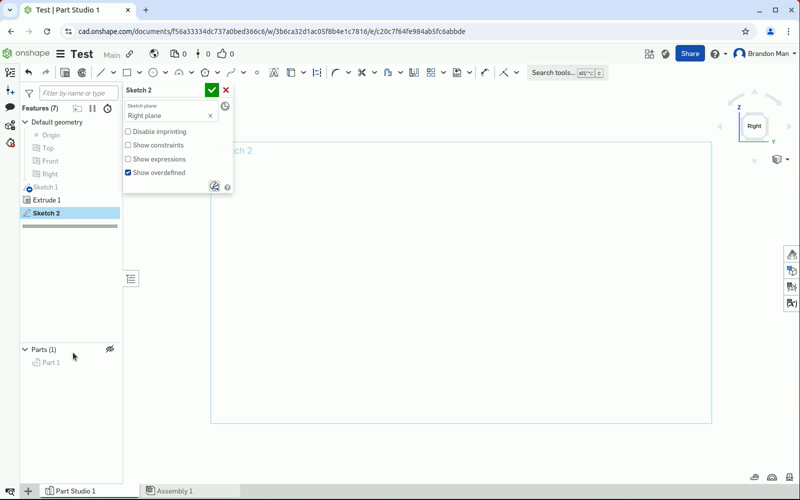
key(l)
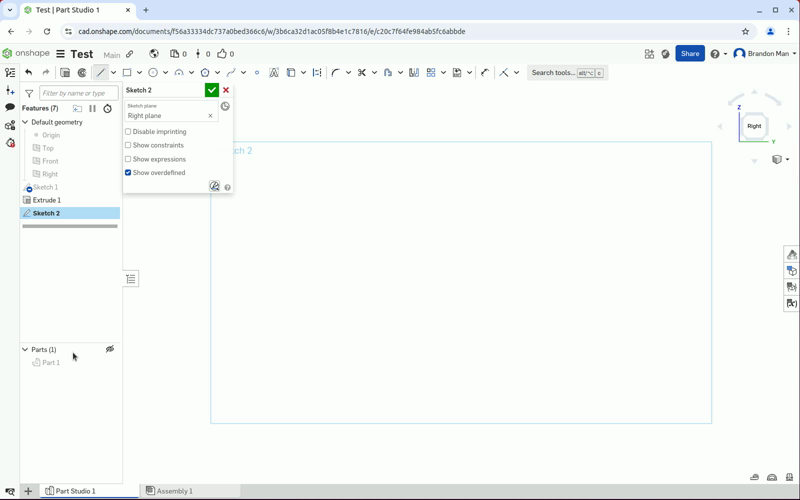
key_down(shift)
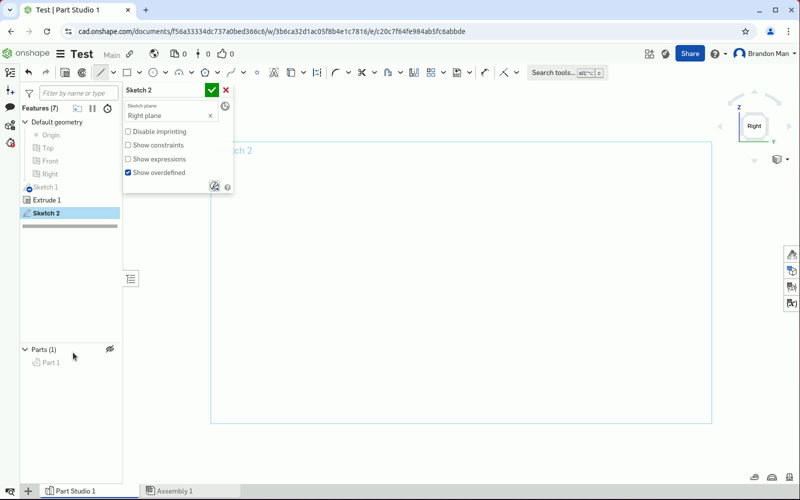
mouse_move(376, 366)
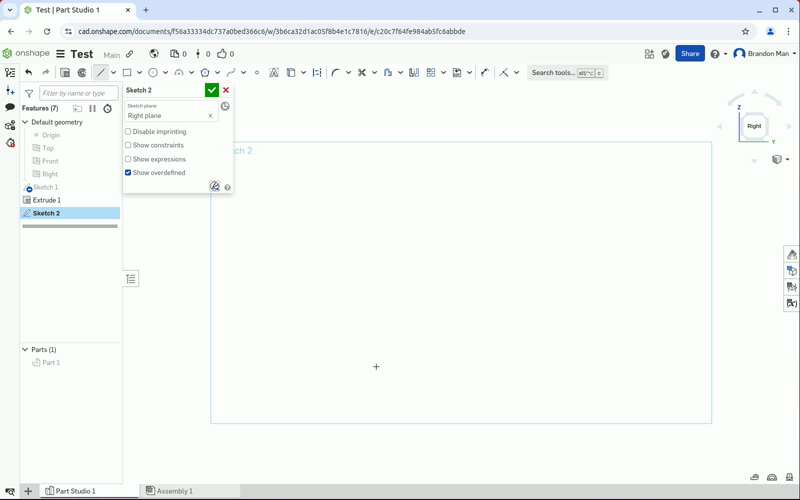
click(376, 366)
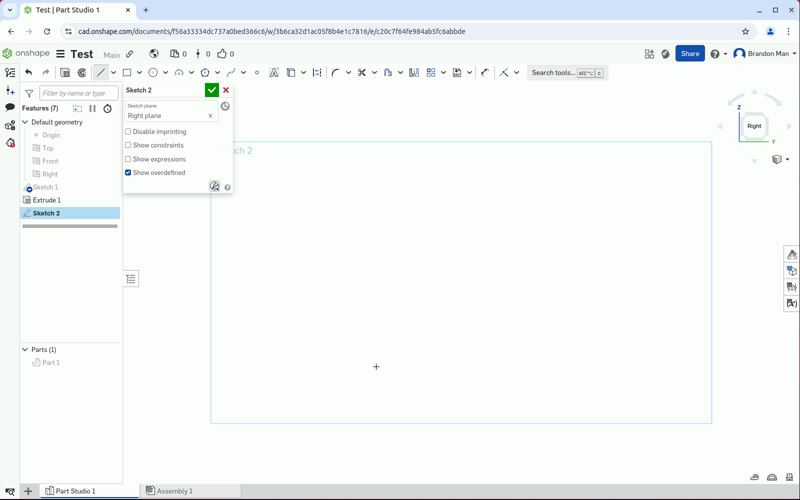
key_up(shift)
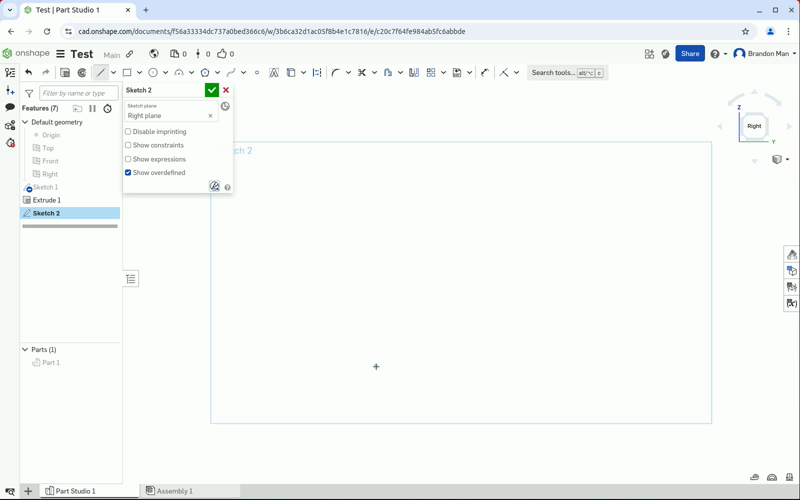
key_down(shift)
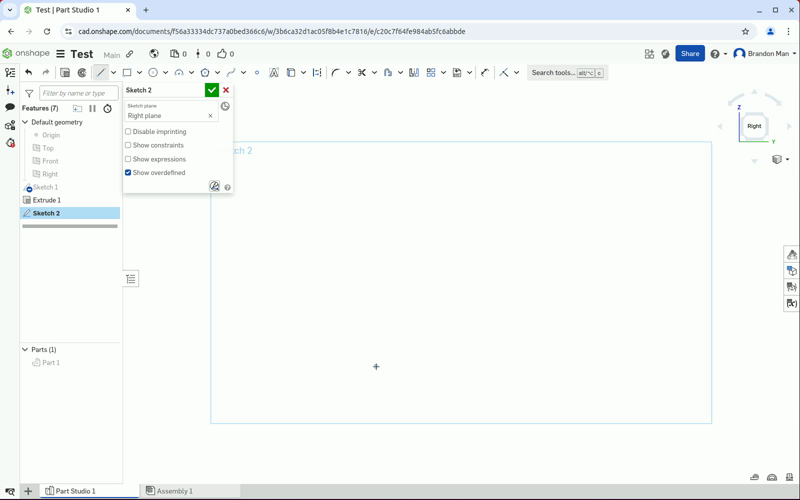
mouse_move(461, 366)
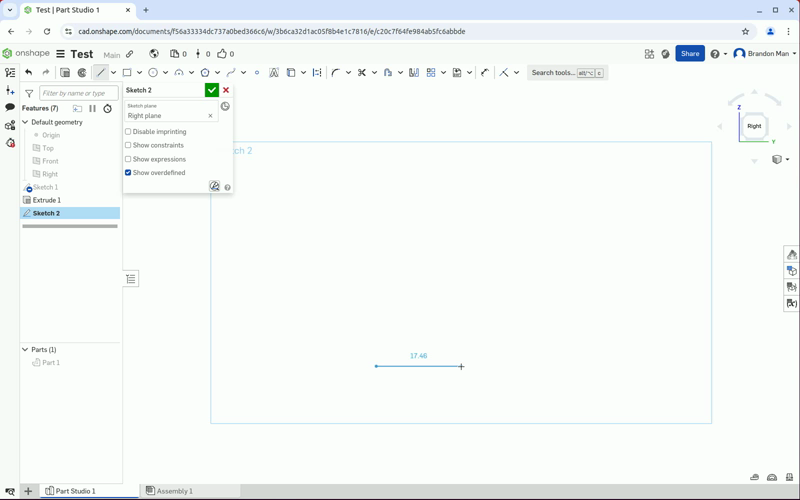
click(461, 366)
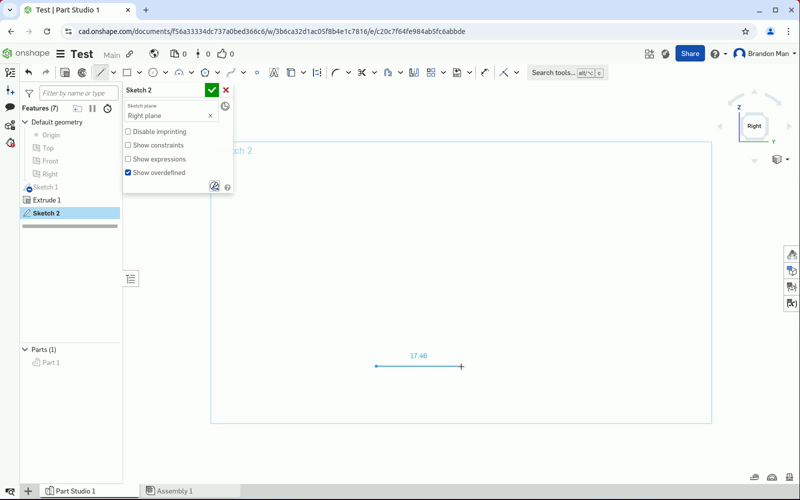
key_up(shift)
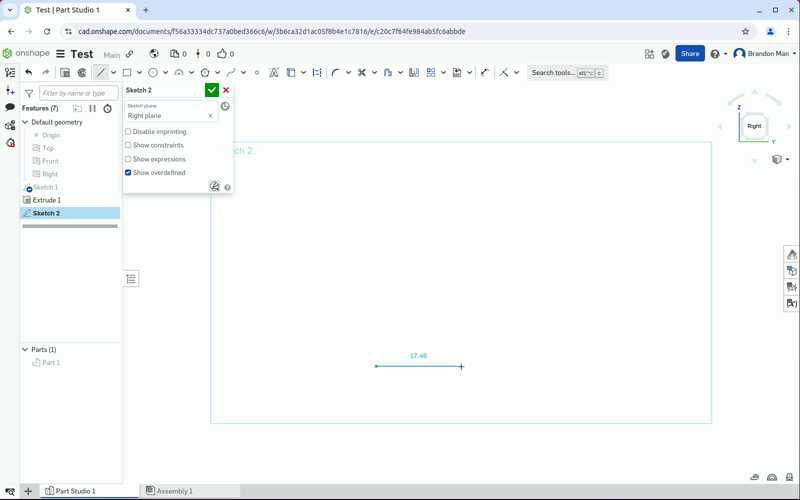
key_down(shift)
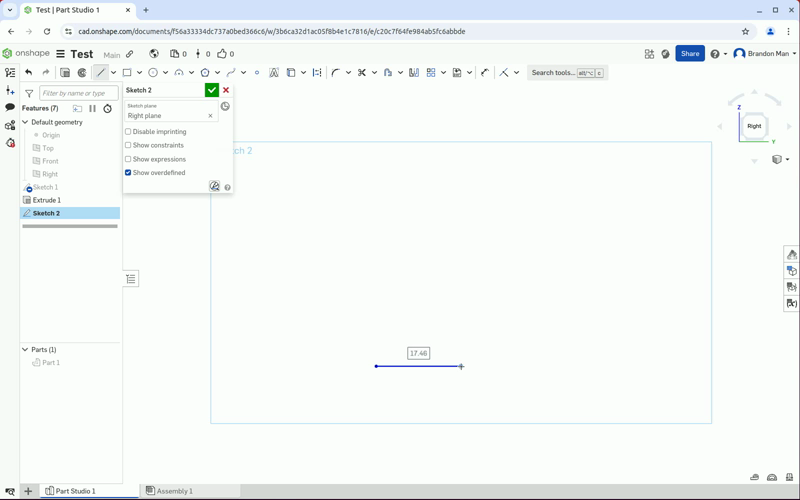
mouse_move(491, 366)
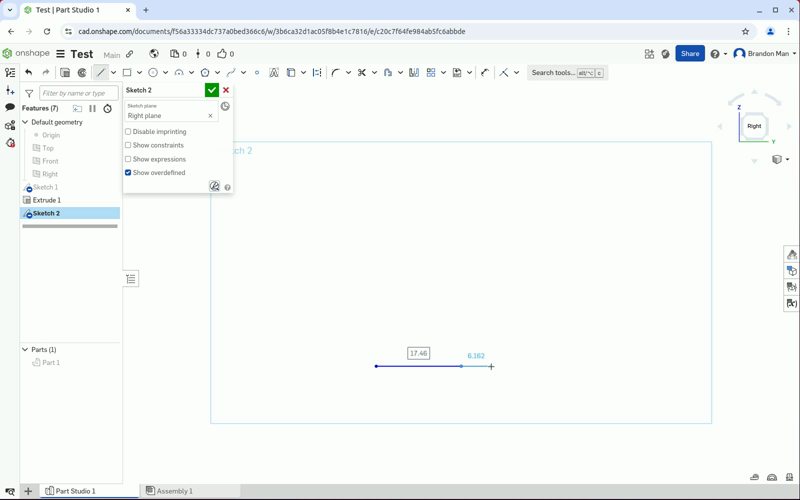
mouse_move(461, 337)
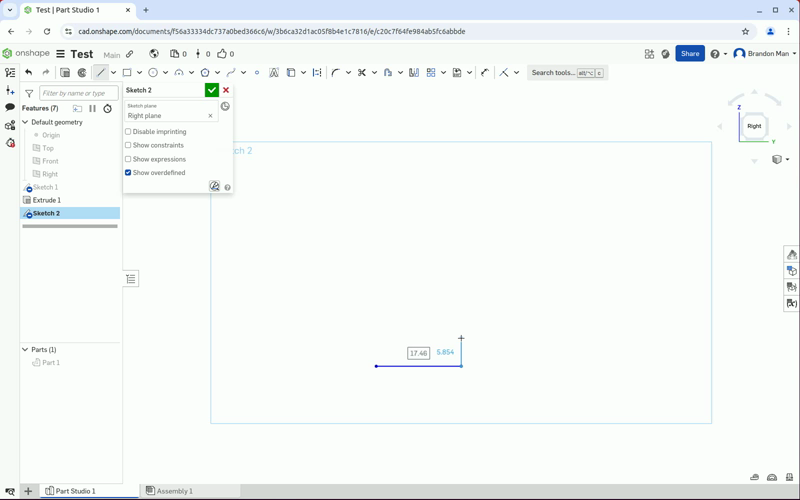
click(461, 337)
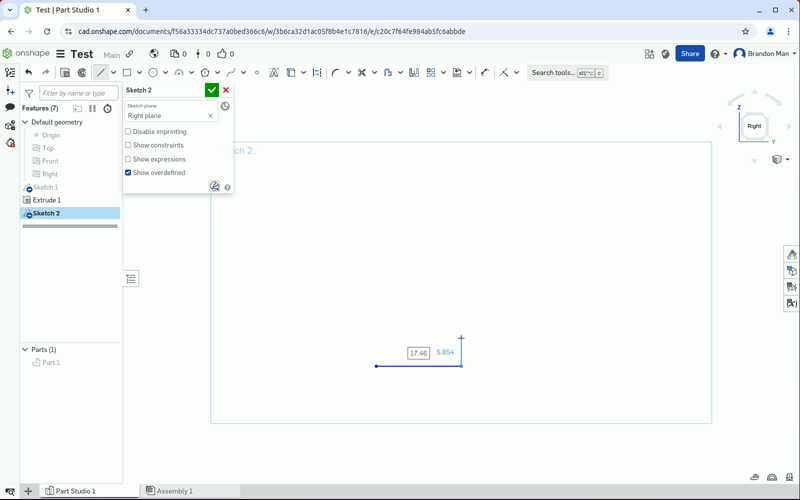
key_up(shift)
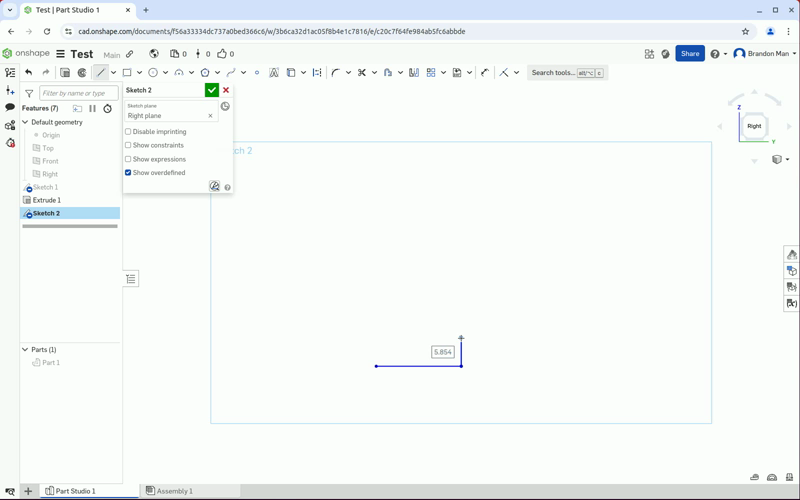
key_down(shift)
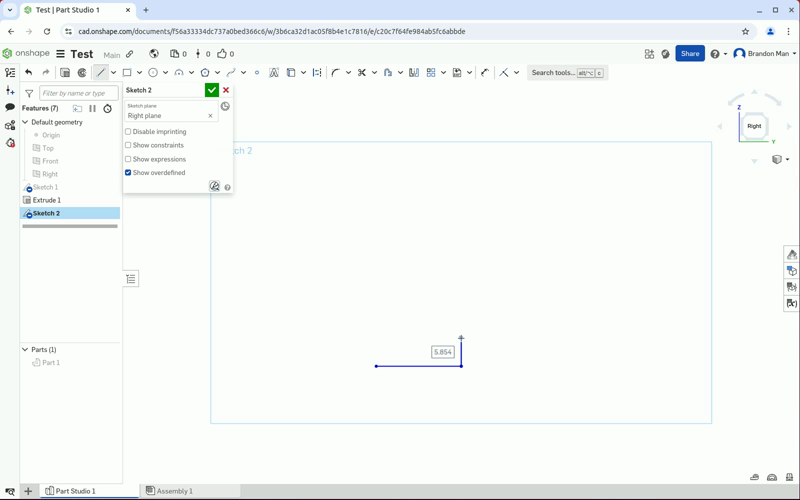
mouse_move(376, 337)
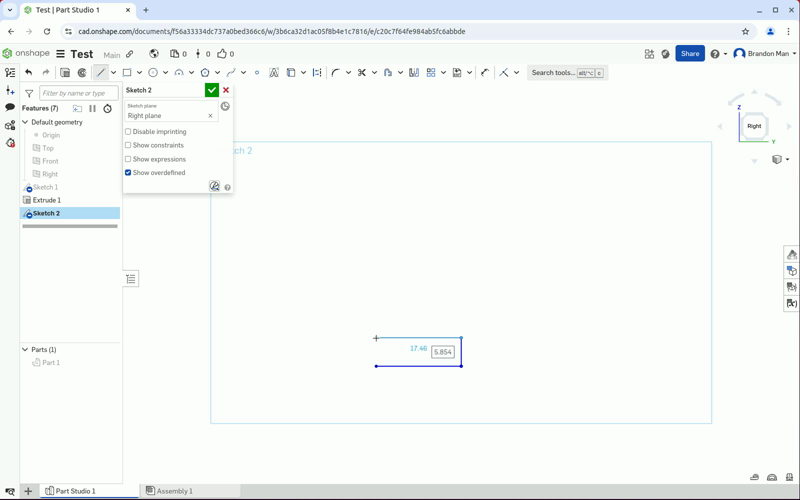
click(376, 337)
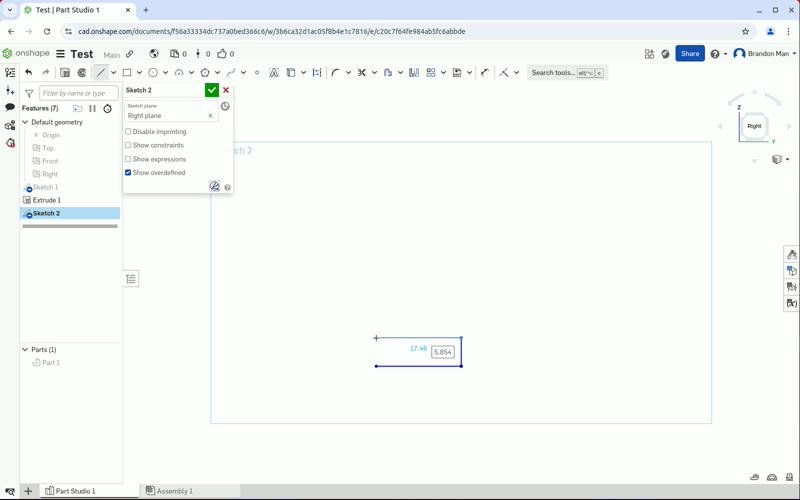
key_up(shift)
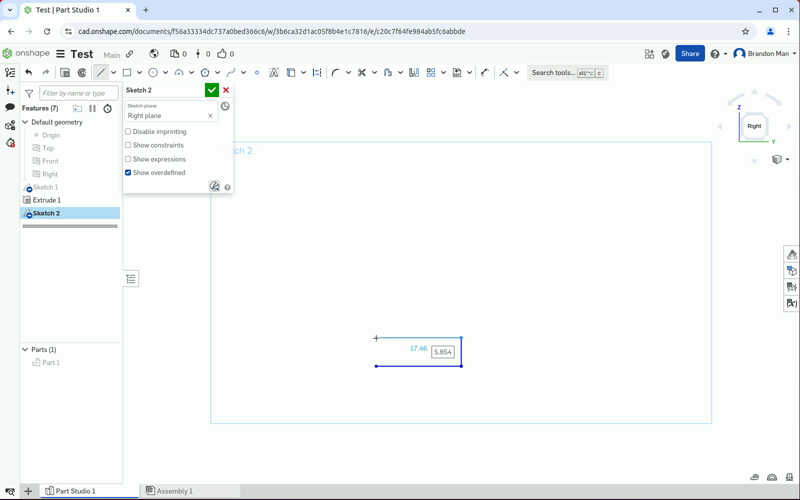
mouse_move(406, 337)
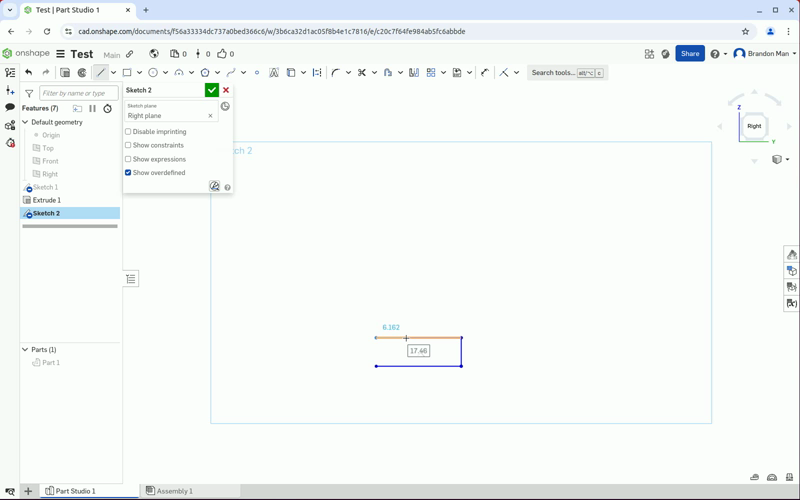
key_down(shift)
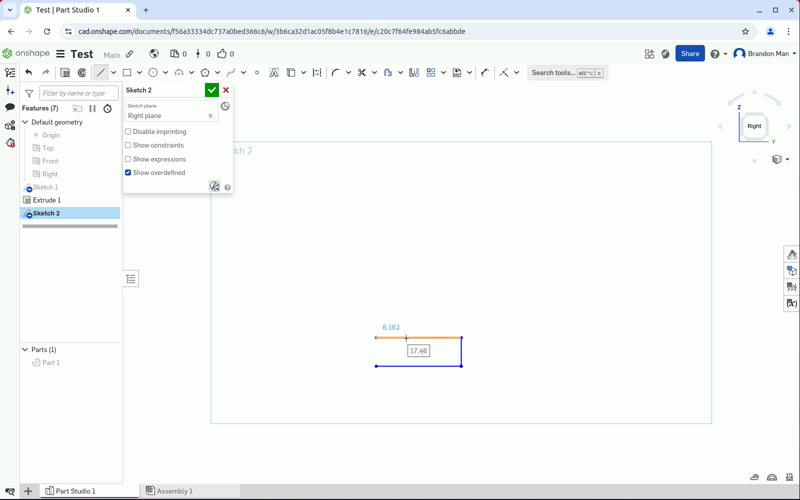
mouse_move(376, 366)
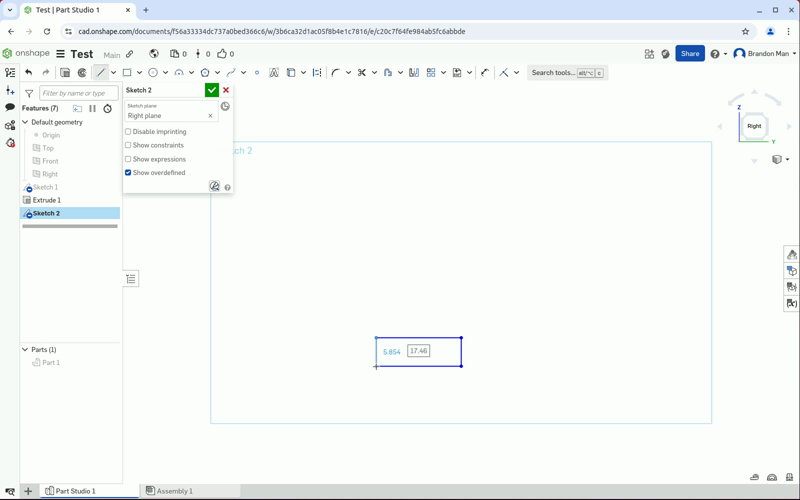
key_up(shift)
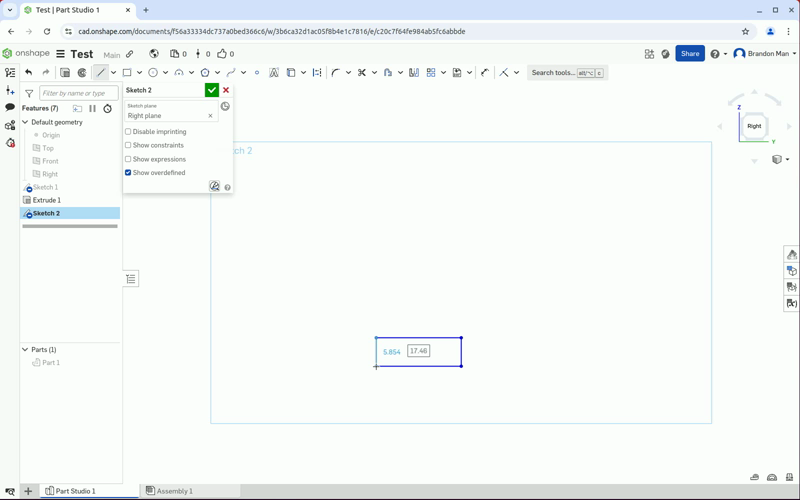
click(376, 366)
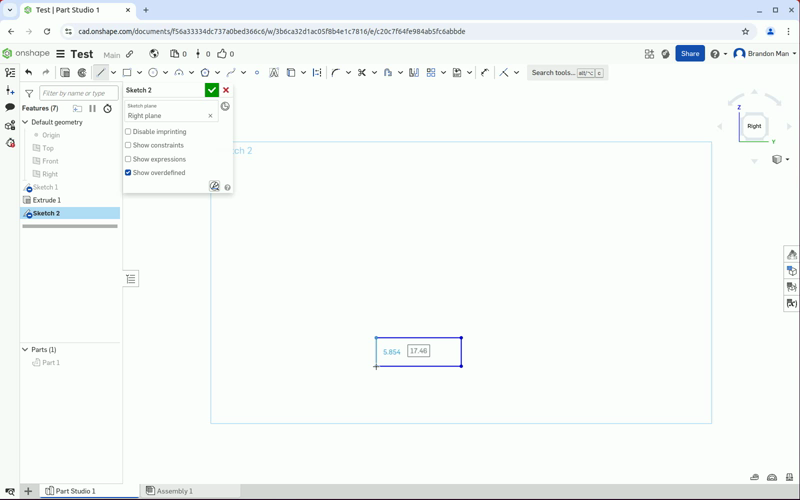
key(esc)
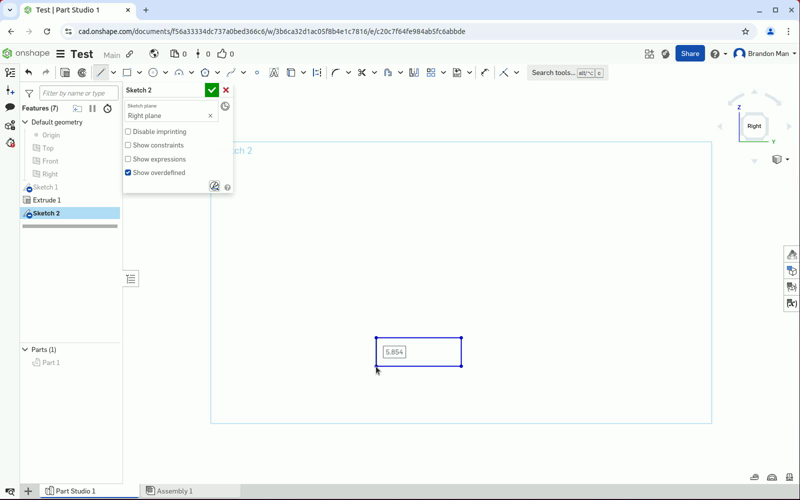
mouse_move(410, 358)
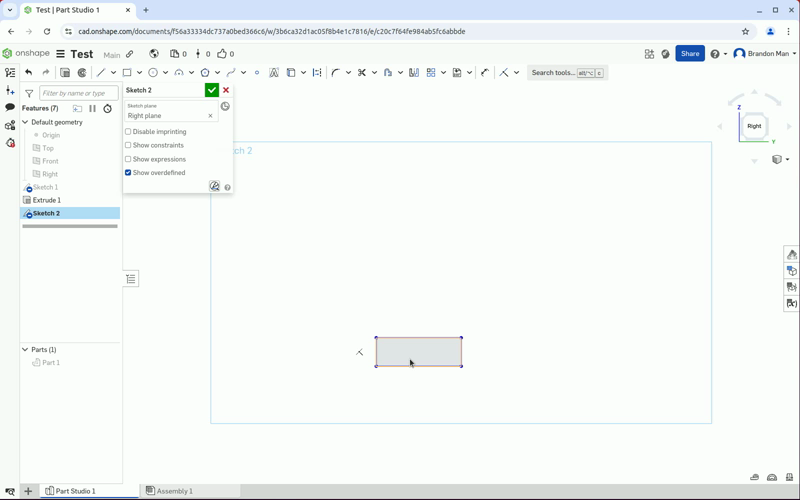
click(410, 358)
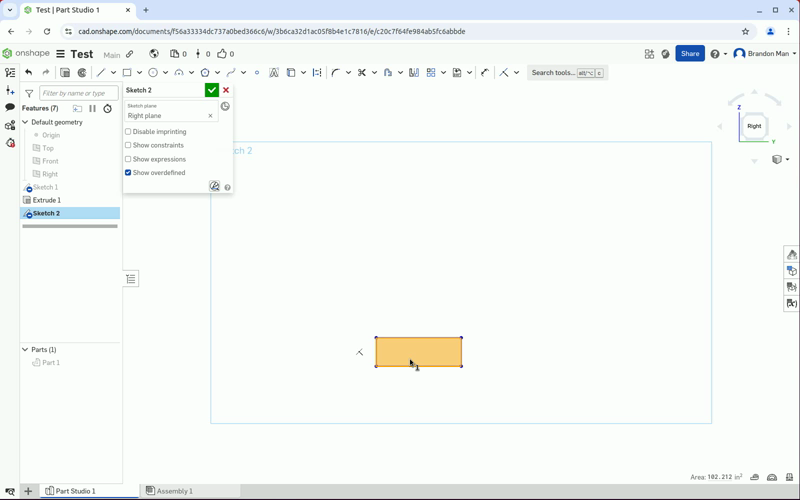
mouse_move(73, 352)
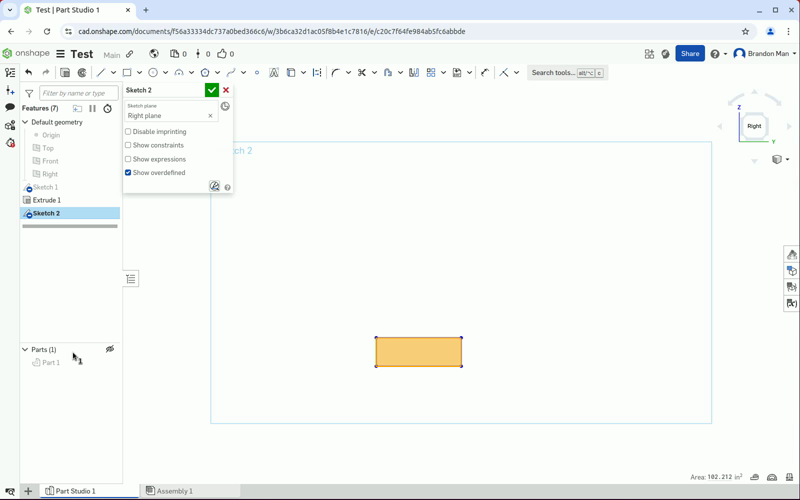
key(shift+y)
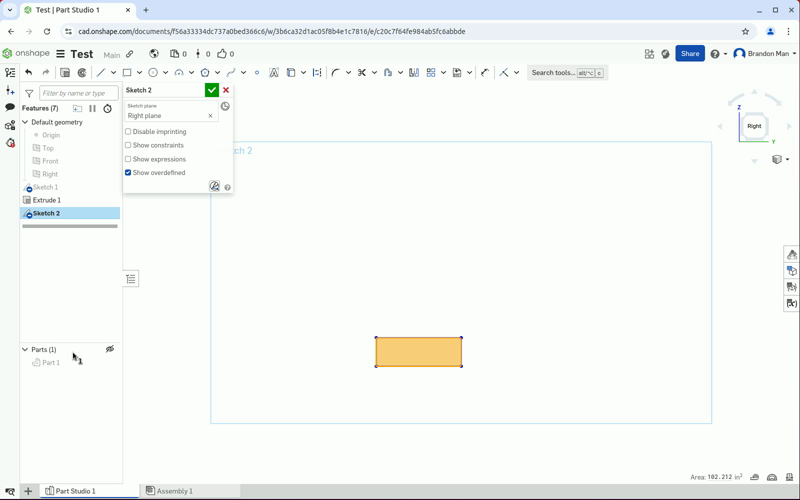
key(shift+e)
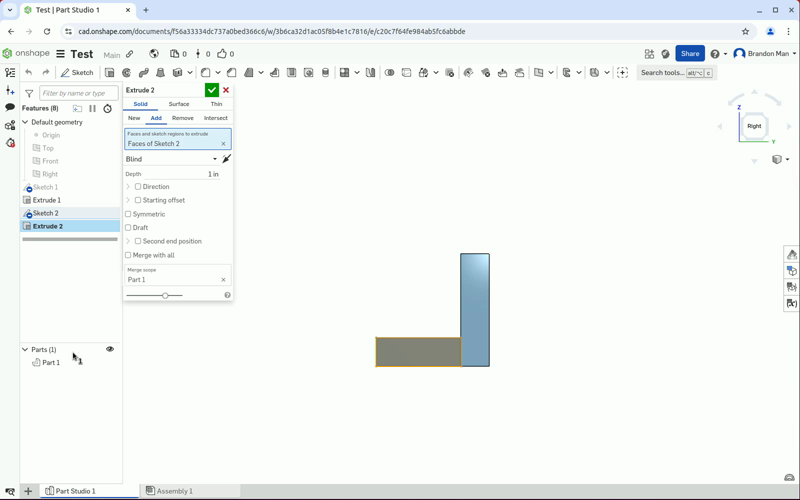
mouse_move(143, 106)
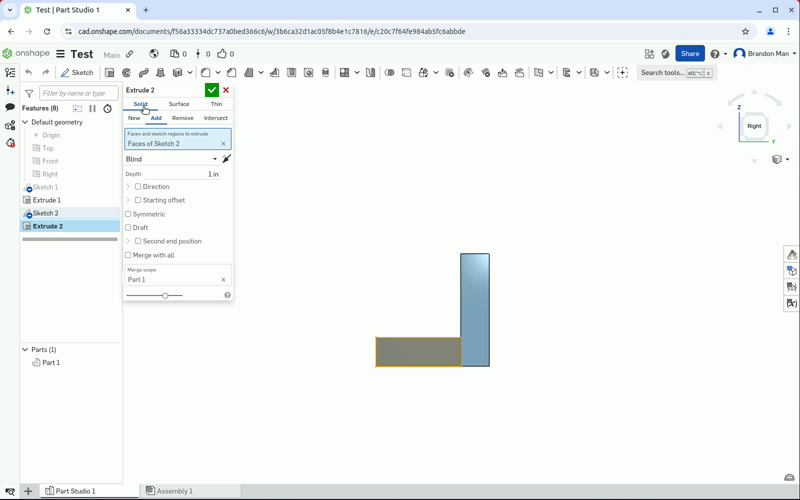
click(143, 106)
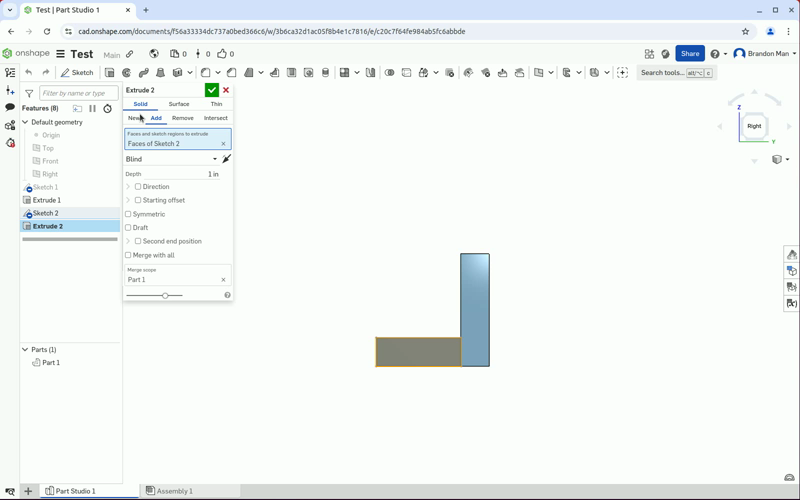
mouse_move(137, 120)
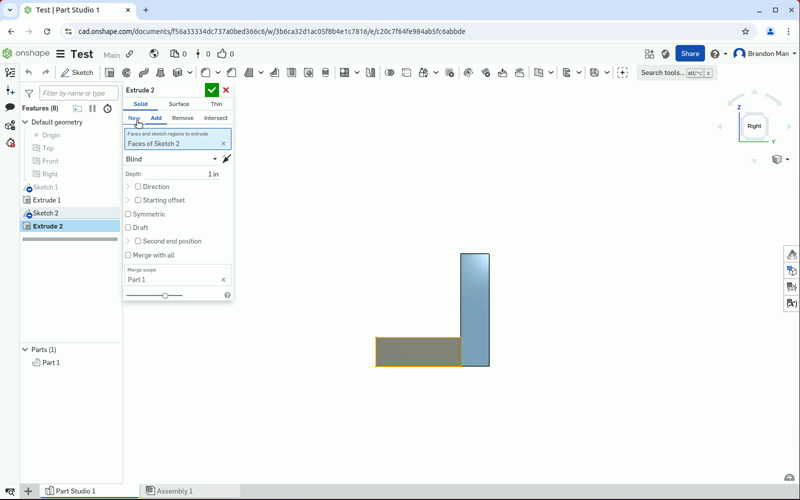
click(137, 120)
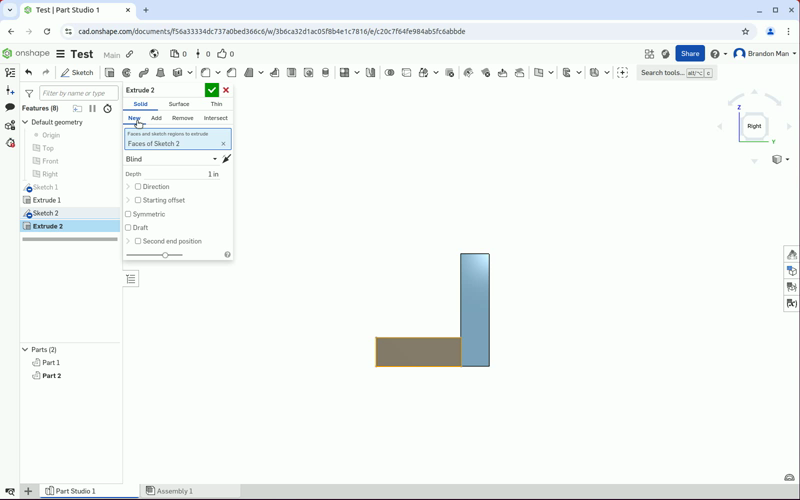
key(tab, 4)
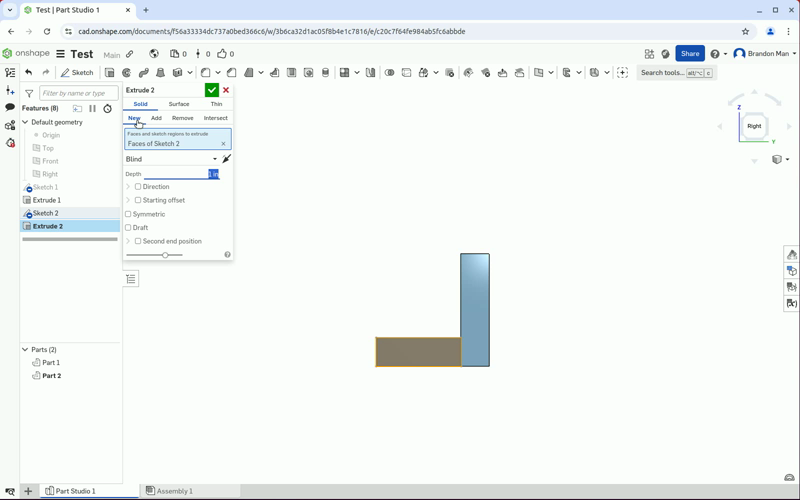
text(23.108)
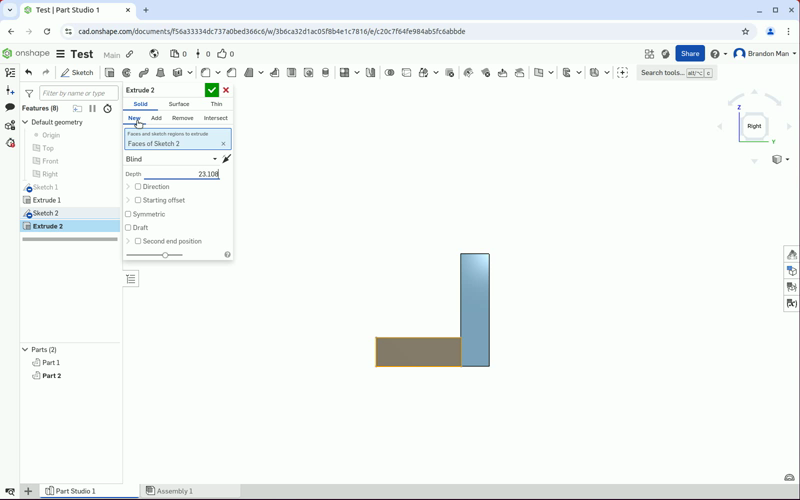
key(enter)
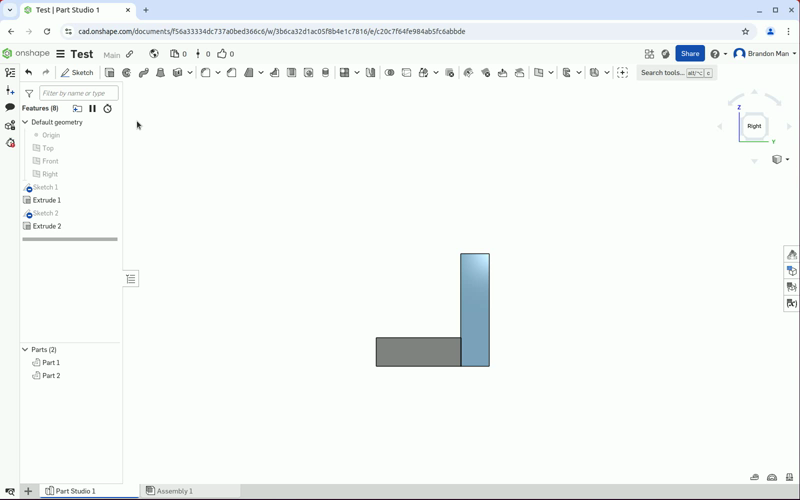
key(shift+h)
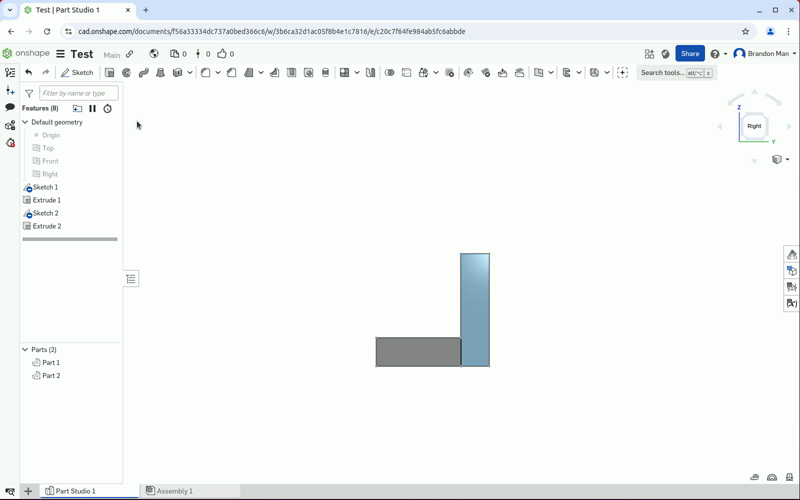
key(shift+h)
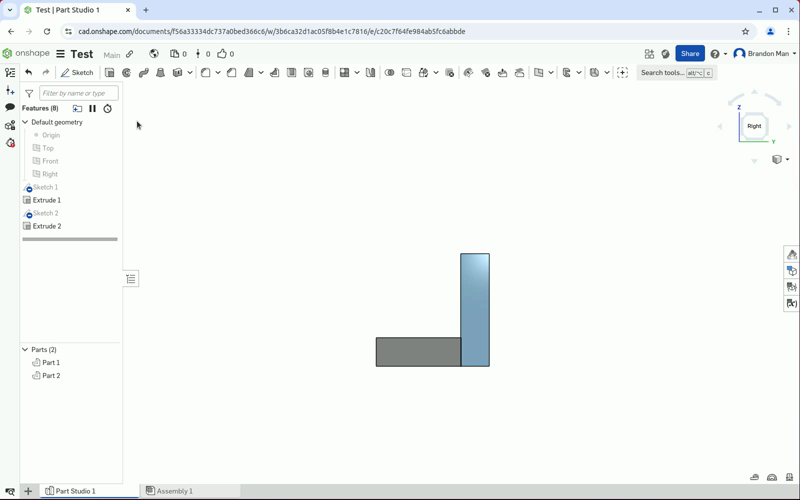
mouse_move(73, 189)
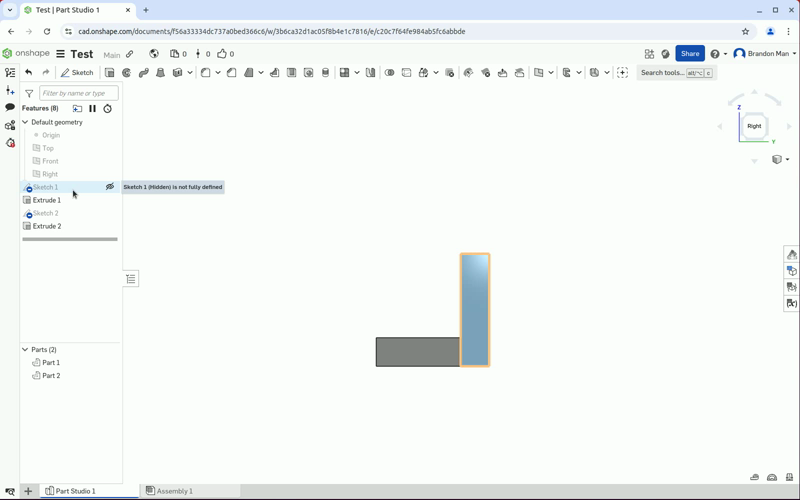
click(73, 189)
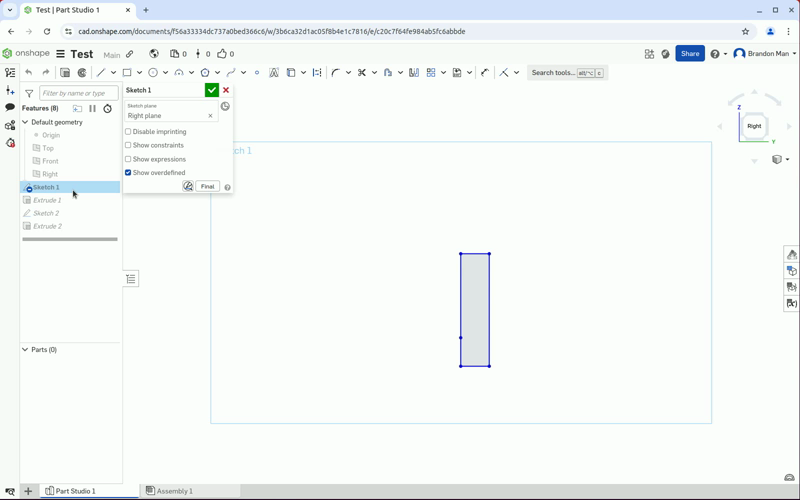
mouse_move(229, 92)
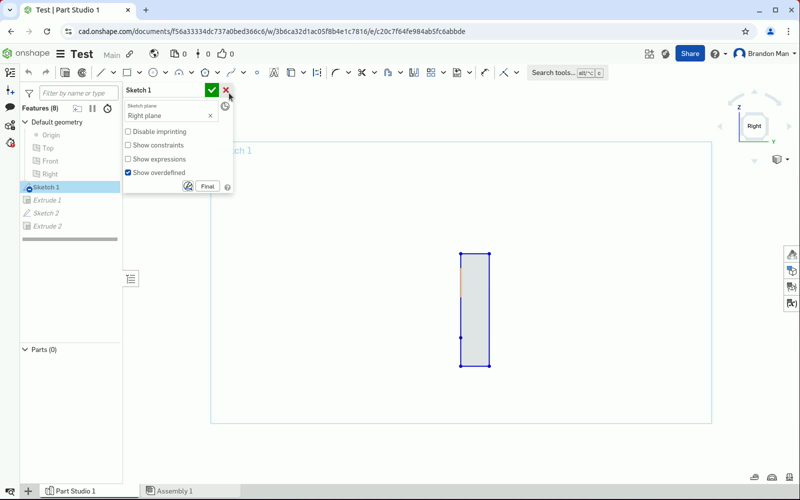
click(229, 92)
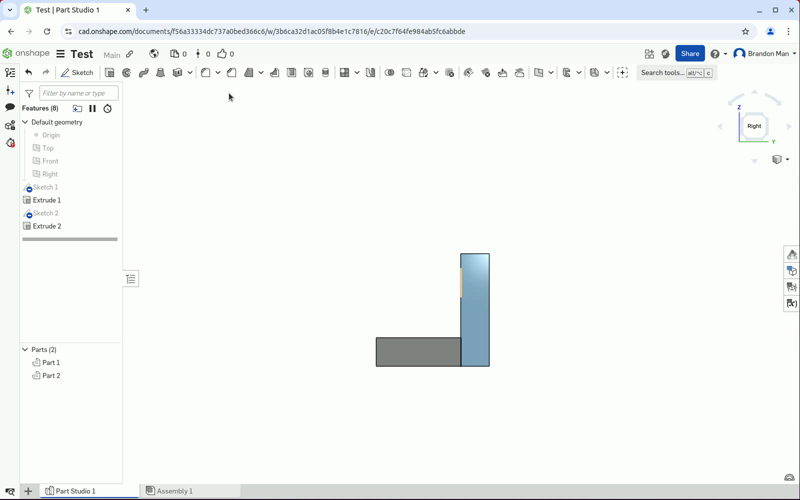
mouse_move(73, 352)
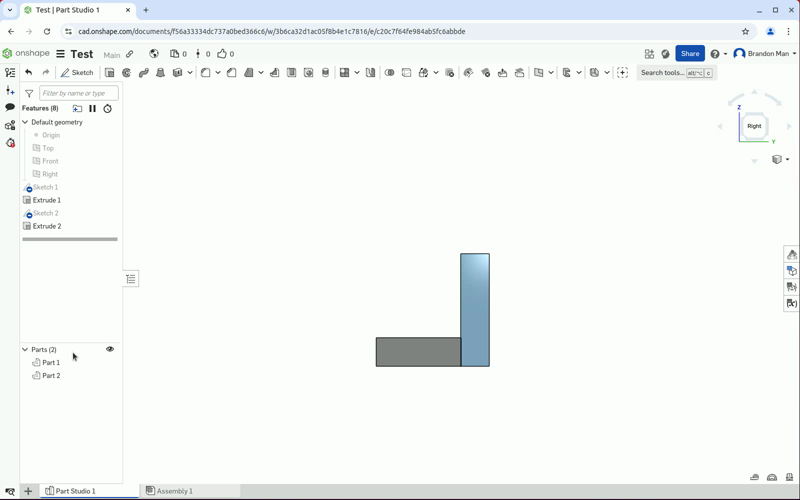
key(y)
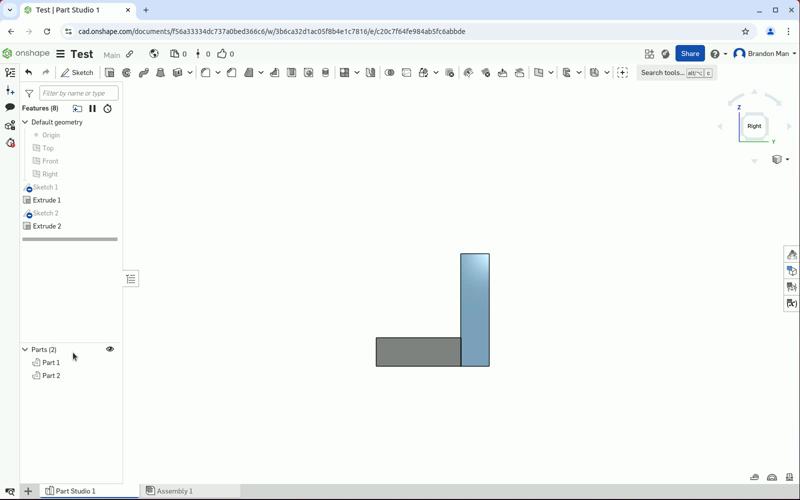
key(shift+p)
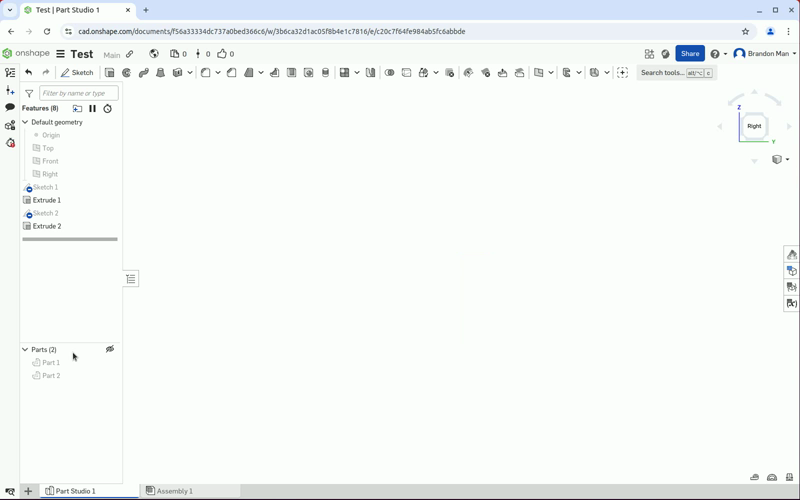
key(space)
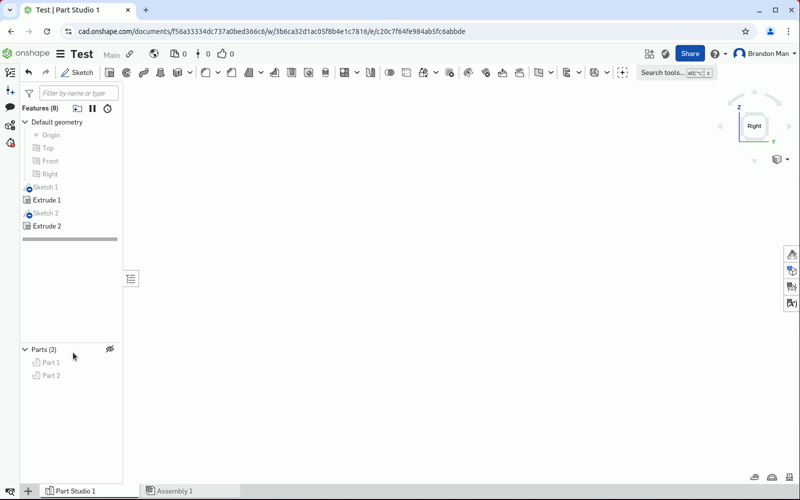
key_down(shift)
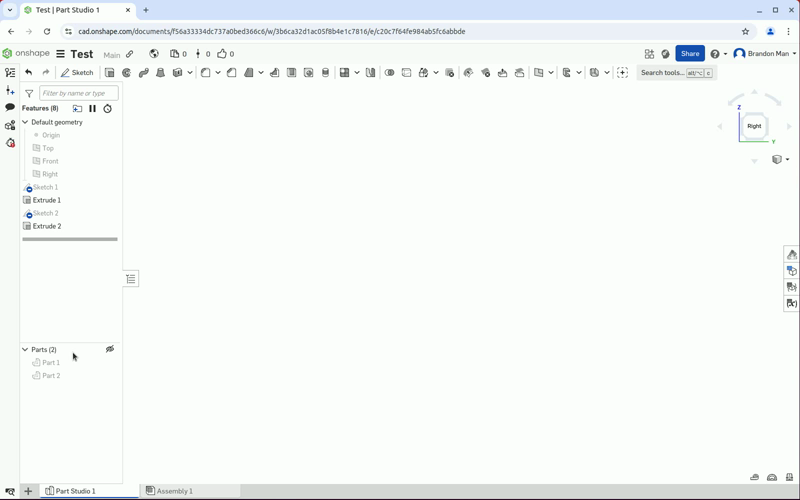
key(right)
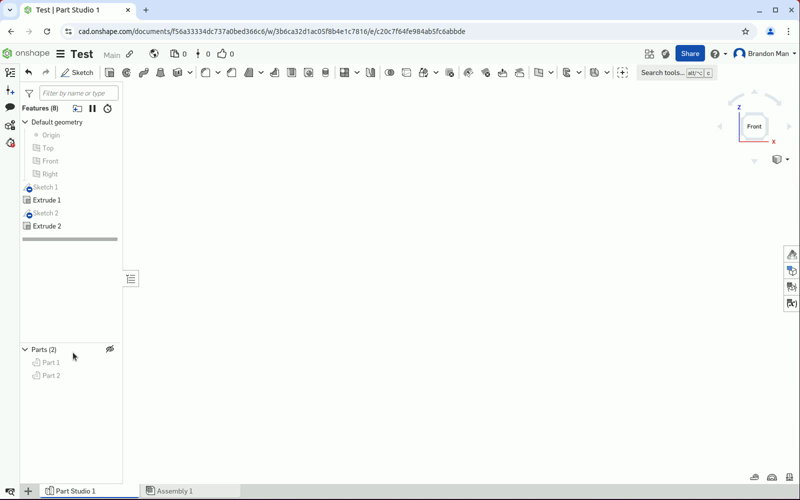
key_up(shift)
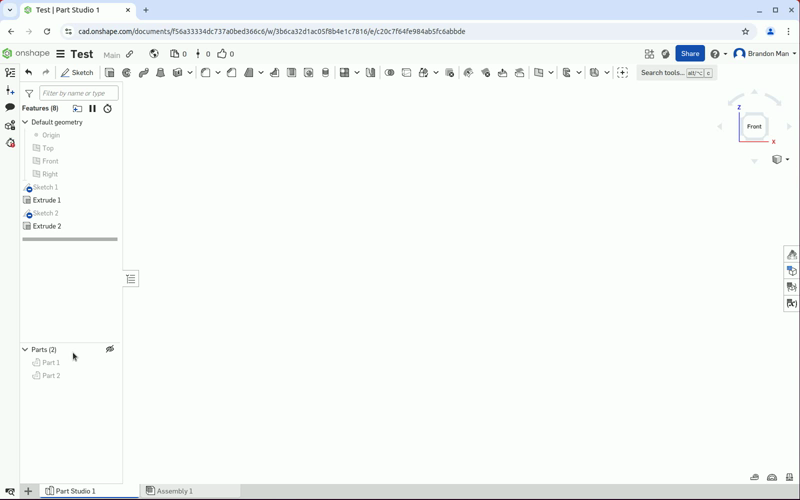
mouse_move(73, 352)
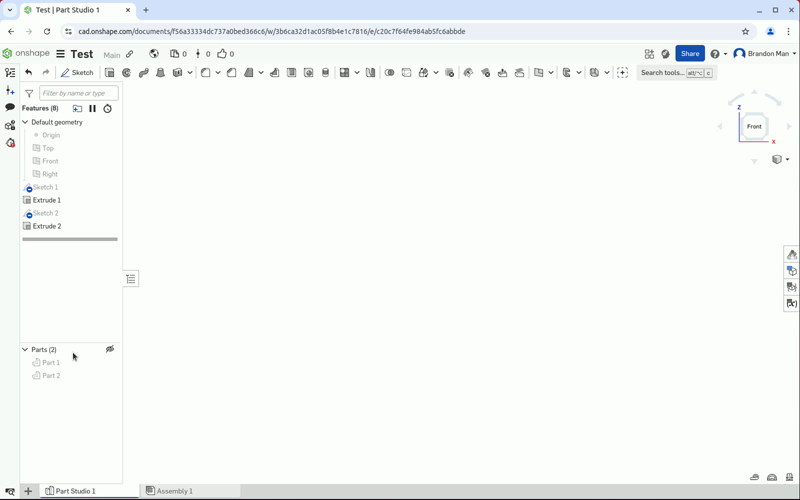
key(shift+y)
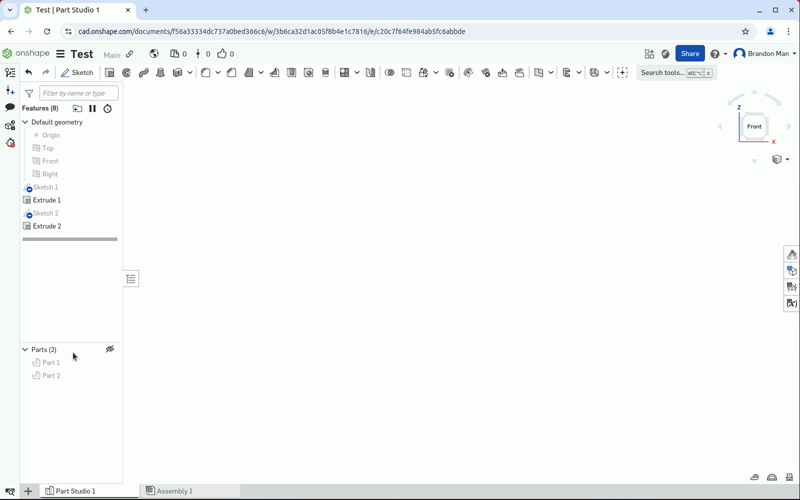
key(shift+s)
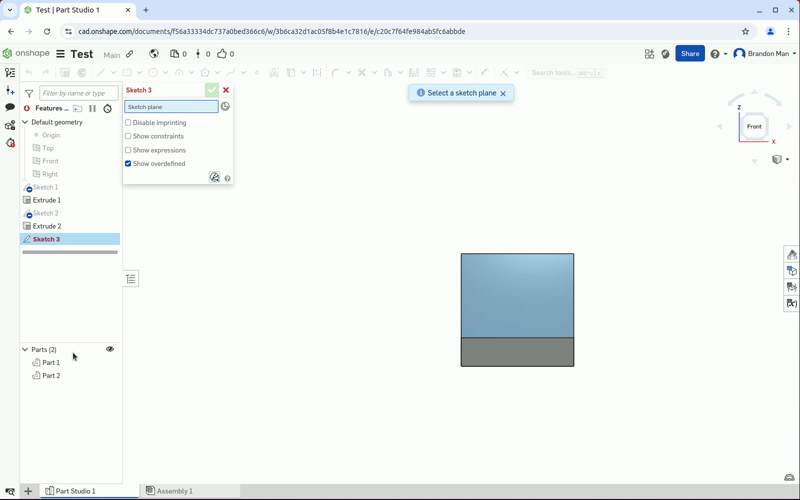
mouse_move(73, 163)
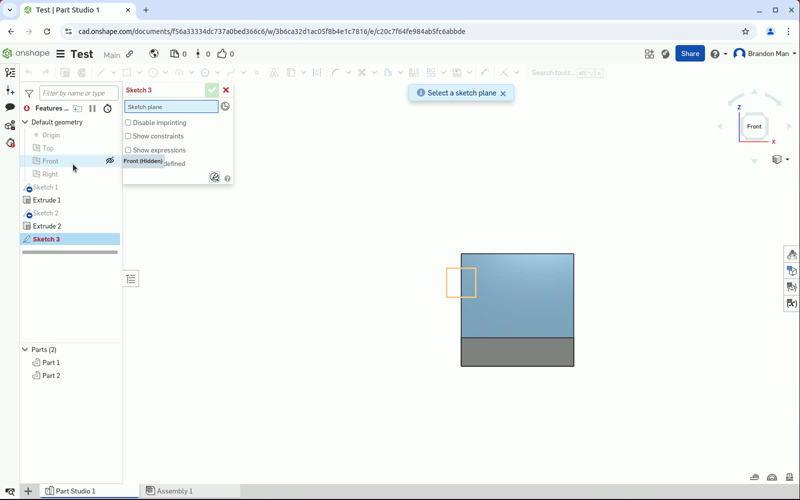
click(73, 163)
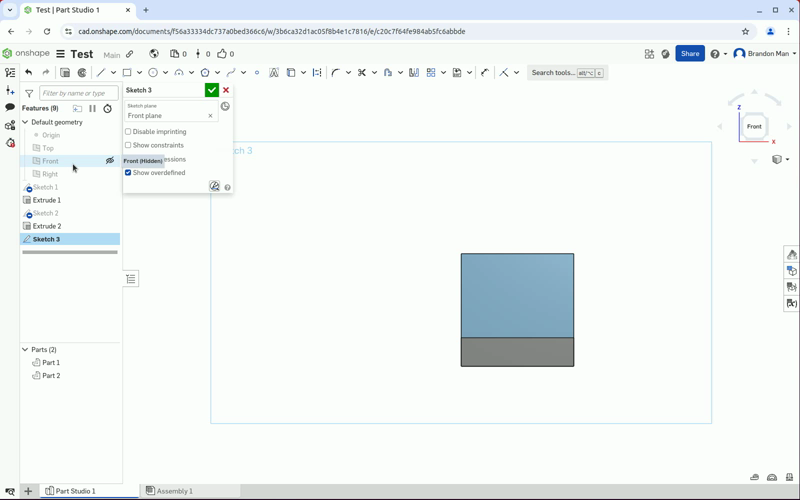
mouse_move(73, 352)
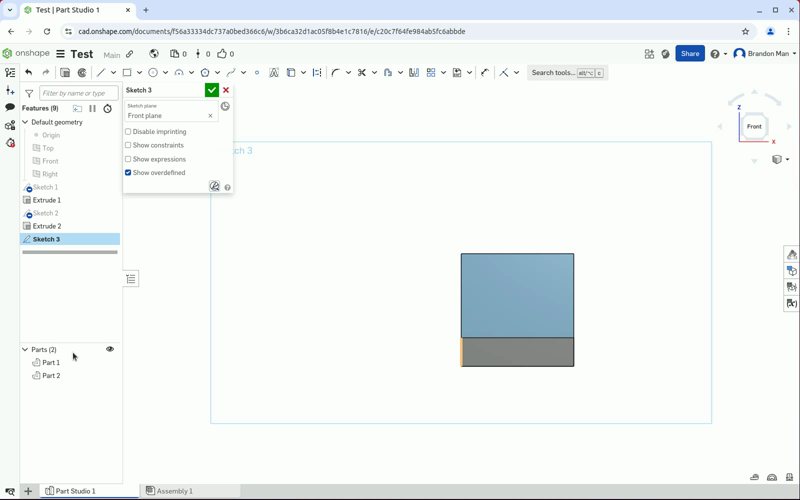
key(y)
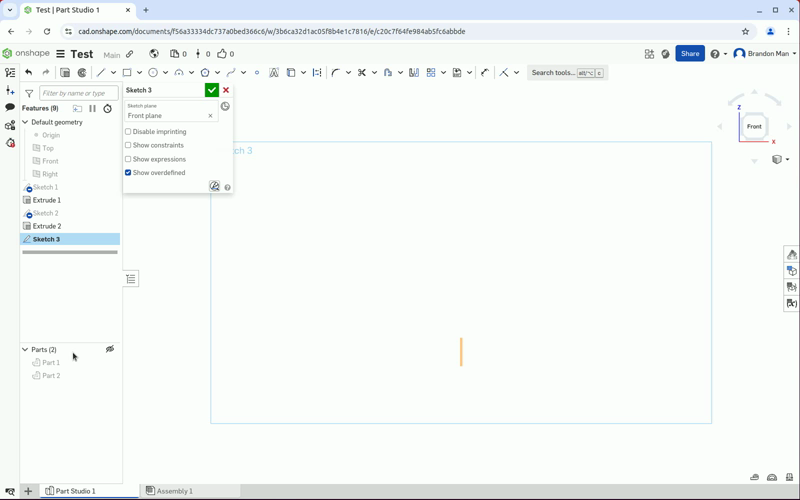
key(c)
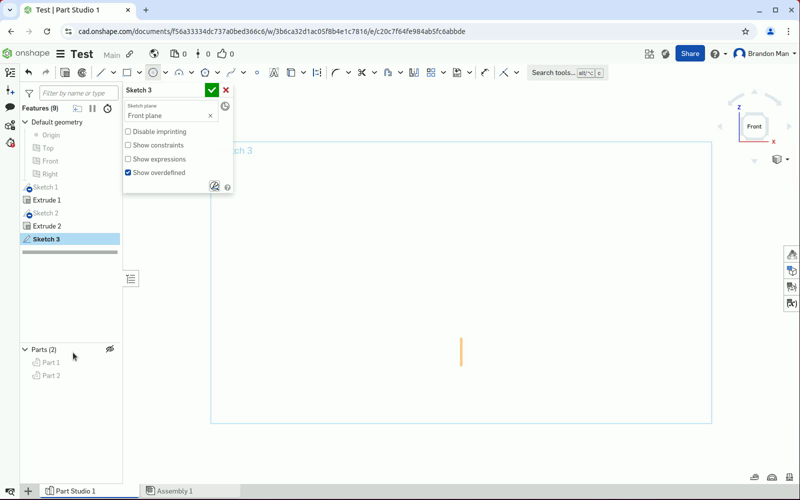
key_down(shift)
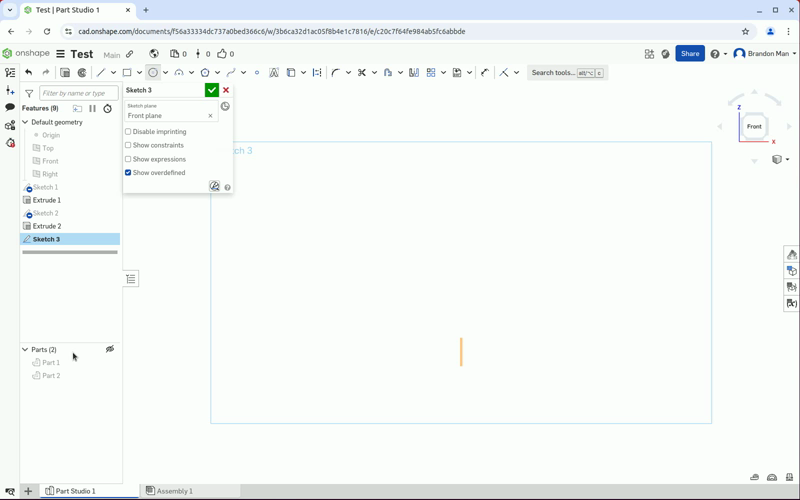
mouse_move(516, 288)
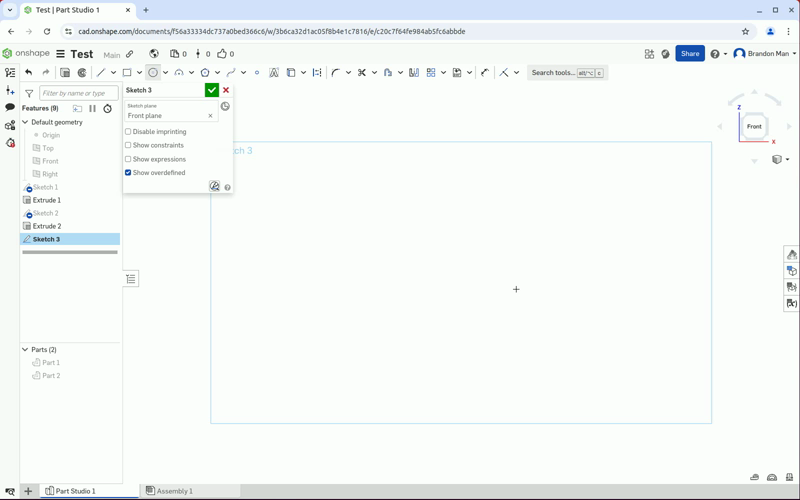
click(516, 288)
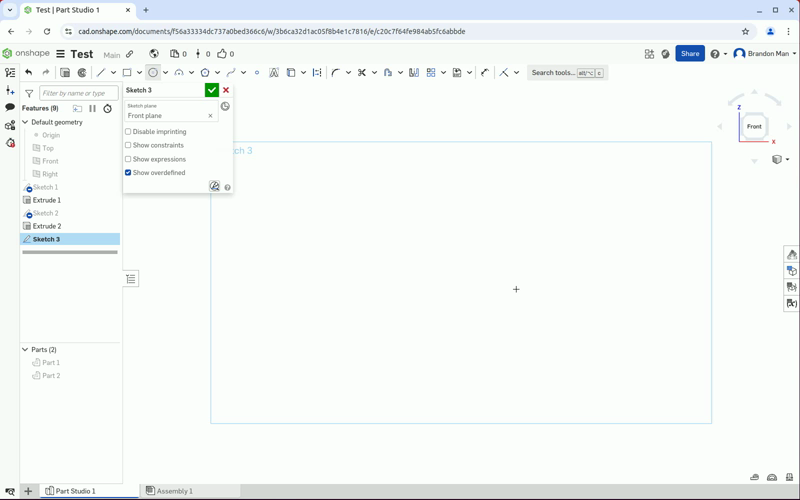
key_up(shift)
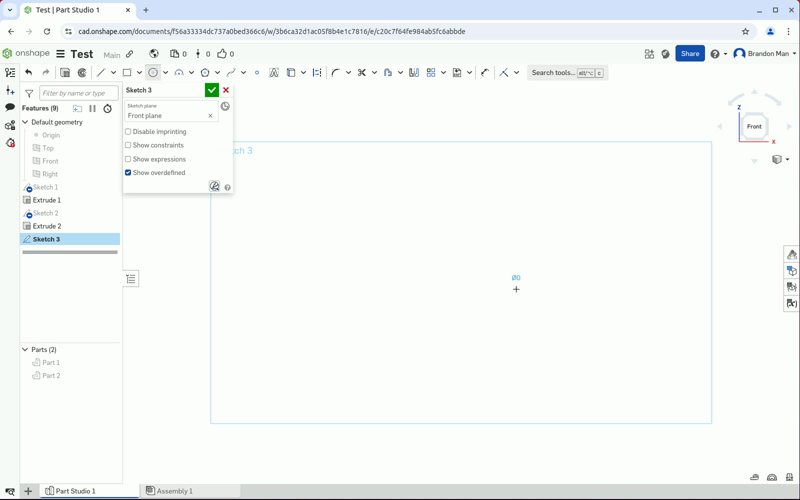
mouse_move(531, 288)
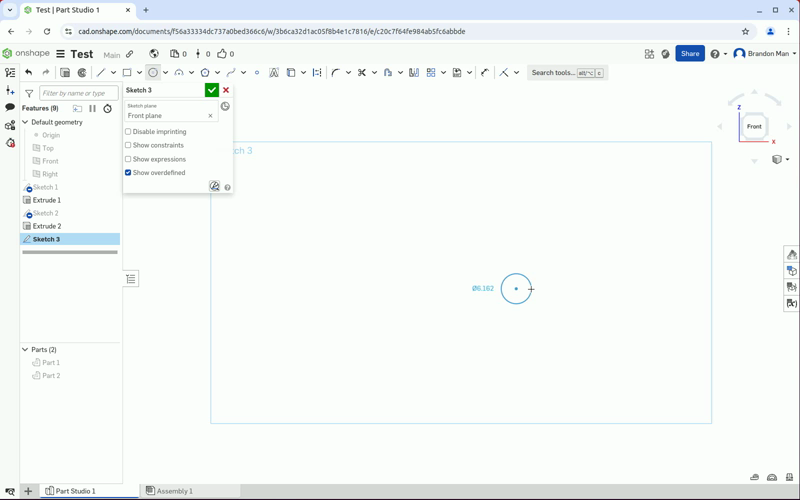
click(531, 288)
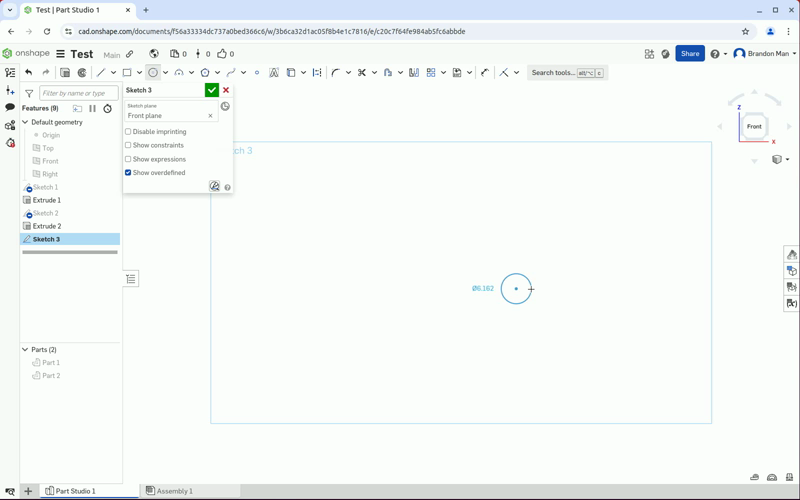
key(esc)
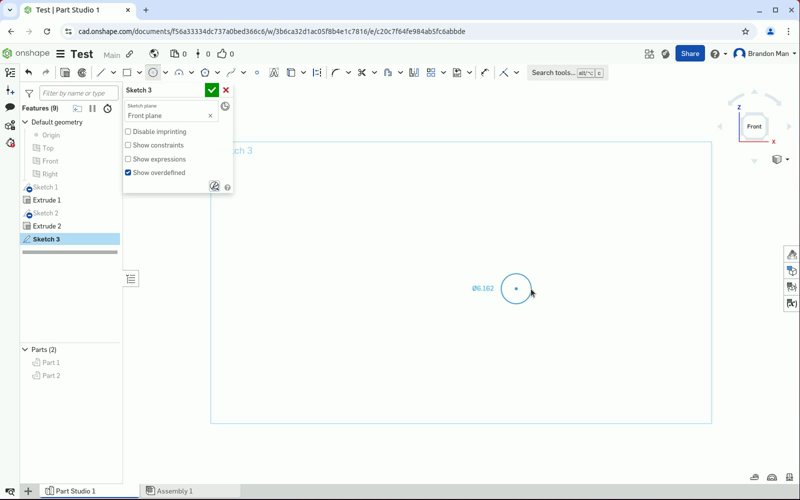
mouse_move(520, 291)
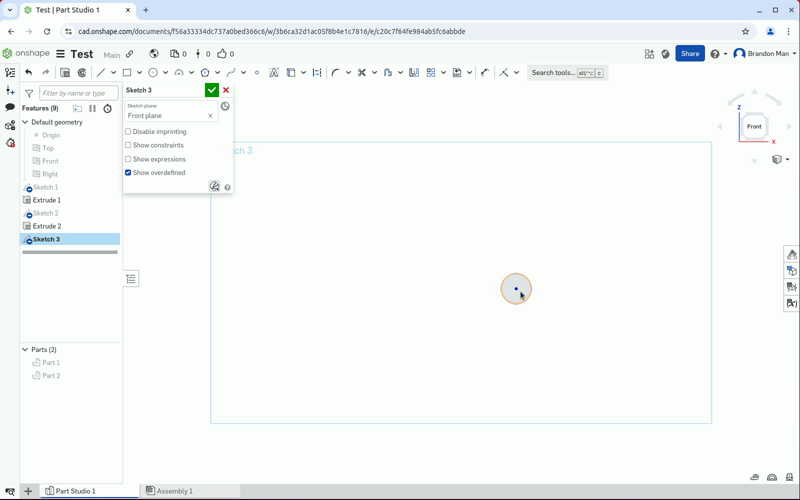
scroll(6)
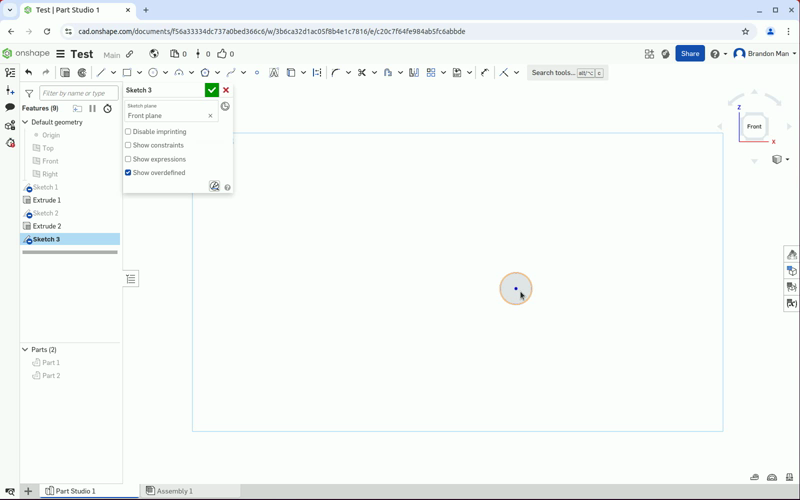
scroll(6)
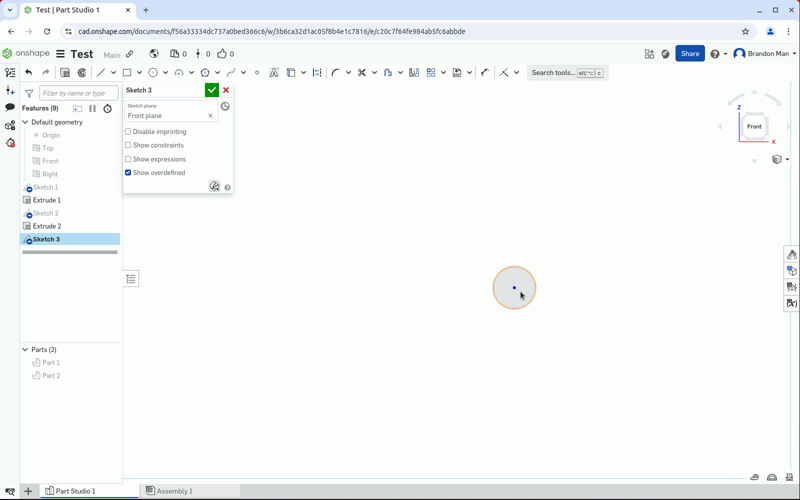
scroll(6)
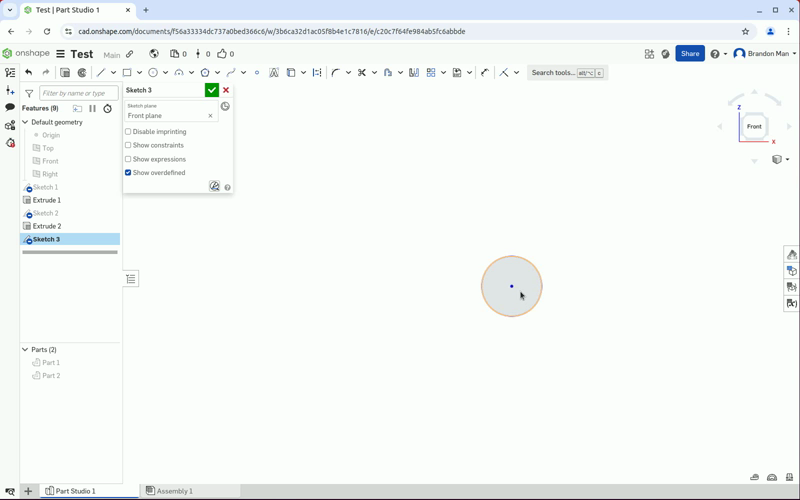
scroll(6)
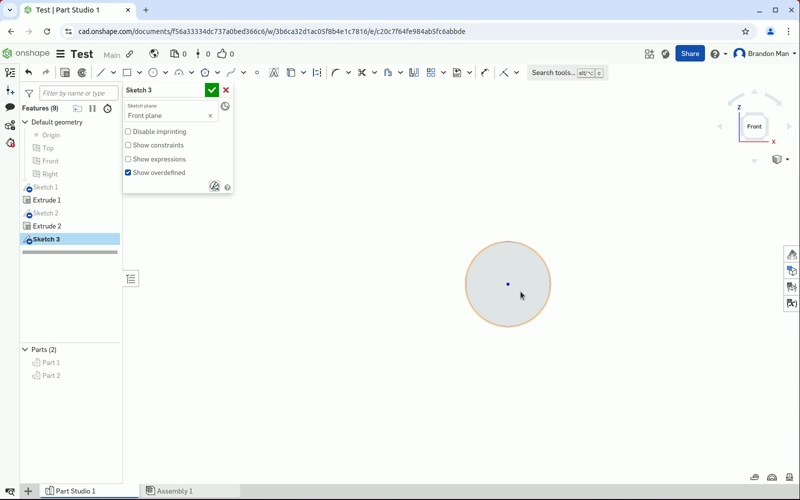
scroll(6)
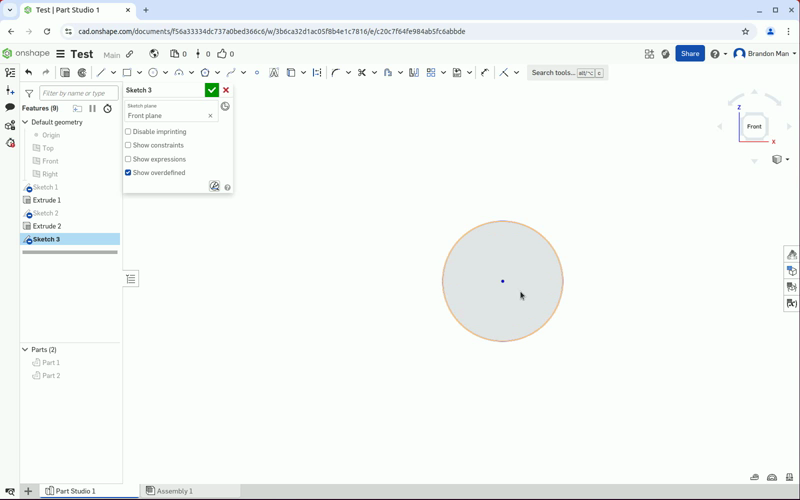
scroll(6)
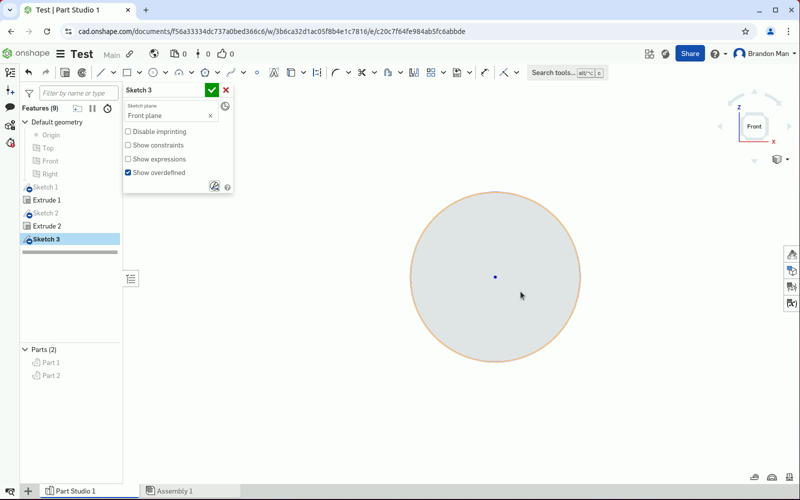
scroll(6)
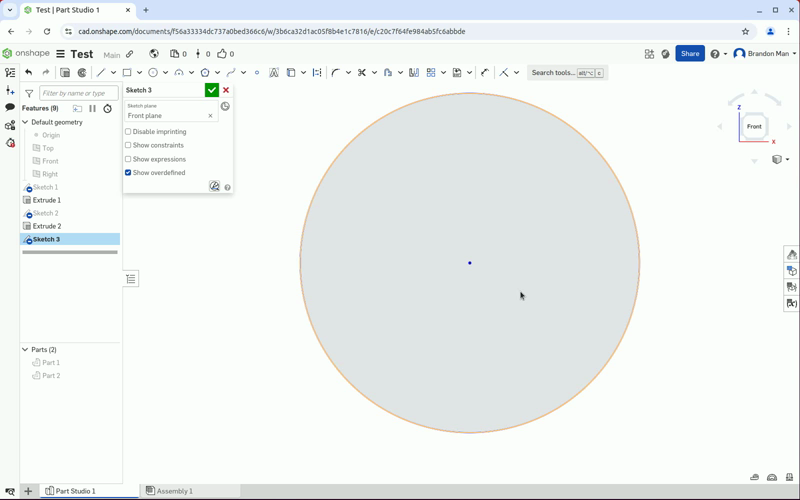
click(520, 291)
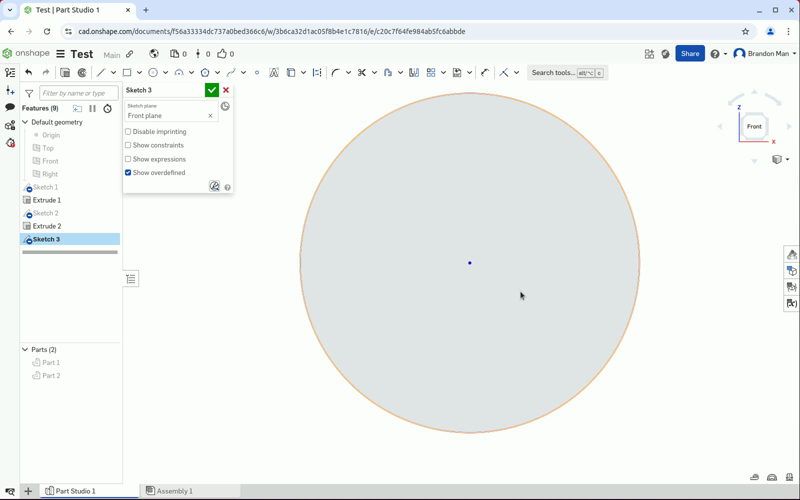
scroll(-6)
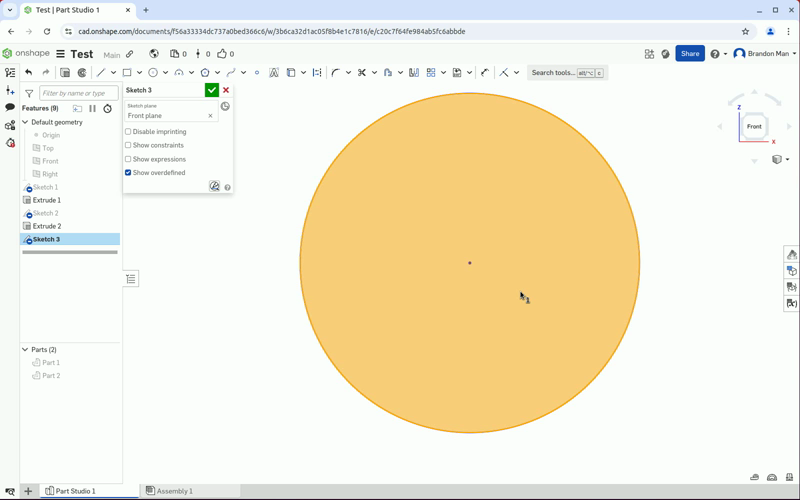
scroll(-6)
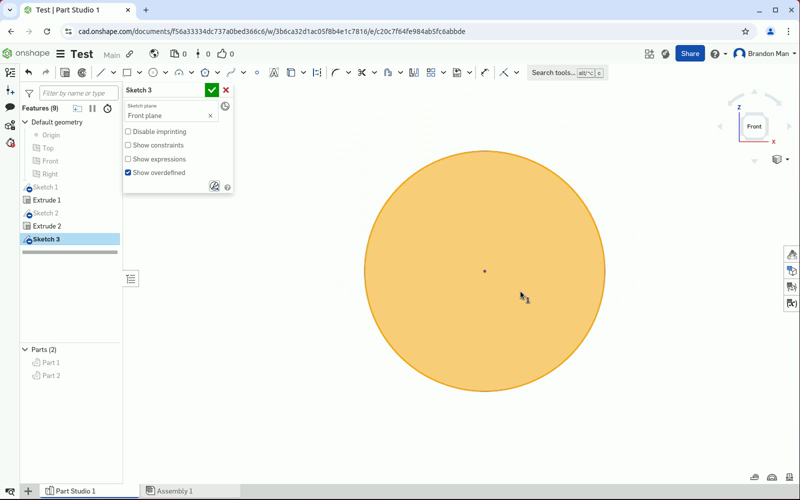
scroll(-6)
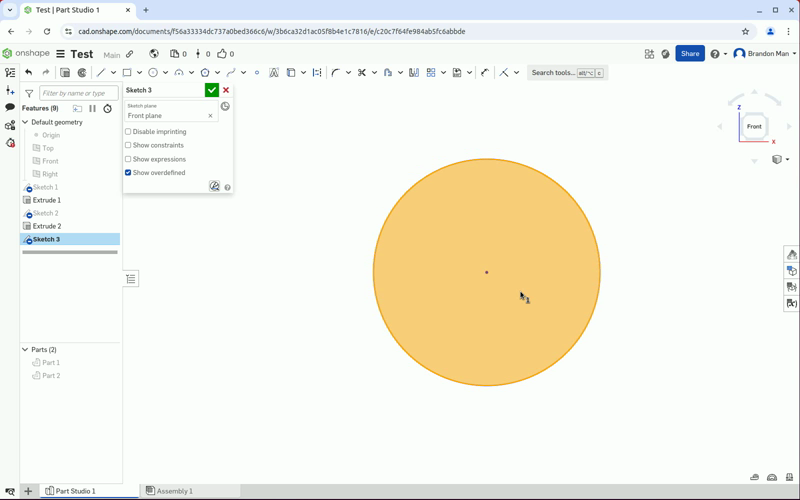
scroll(-6)
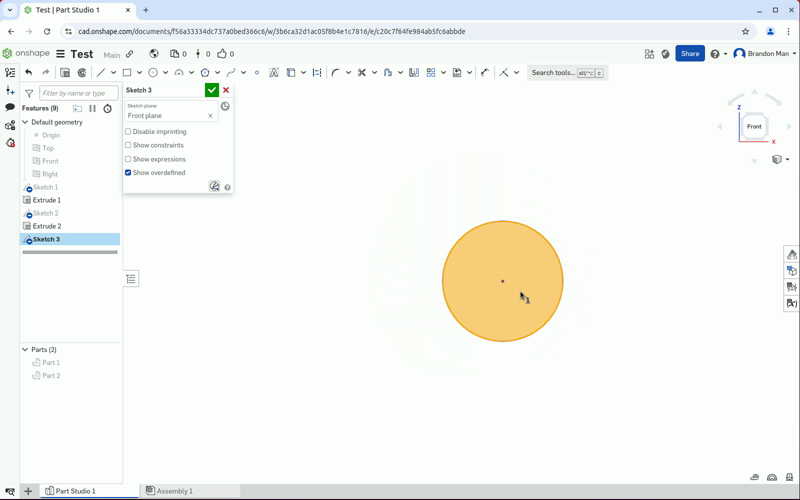
scroll(-6)
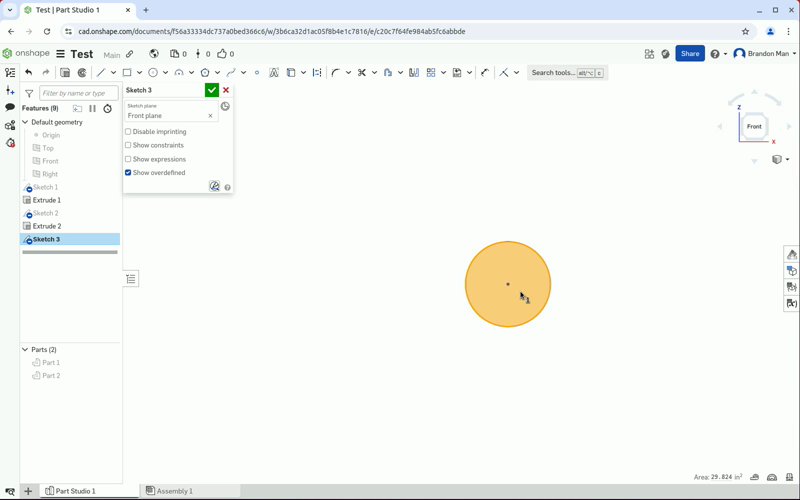
scroll(-6)
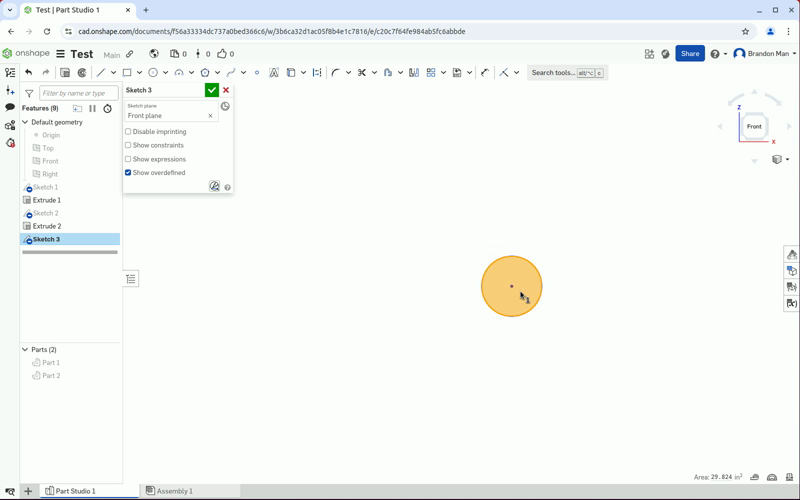
scroll(-6)
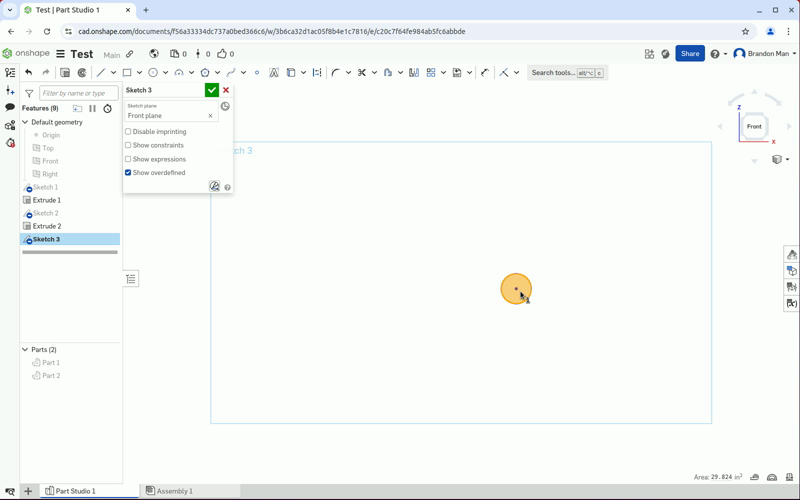
mouse_move(73, 352)
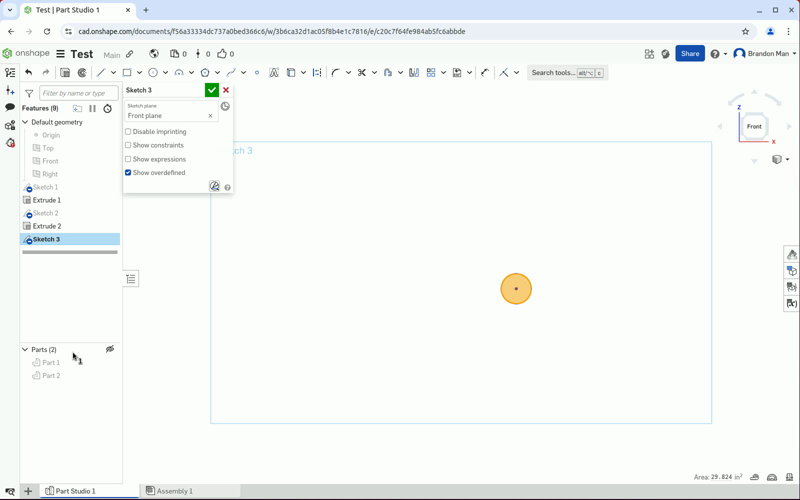
key(shift+y)
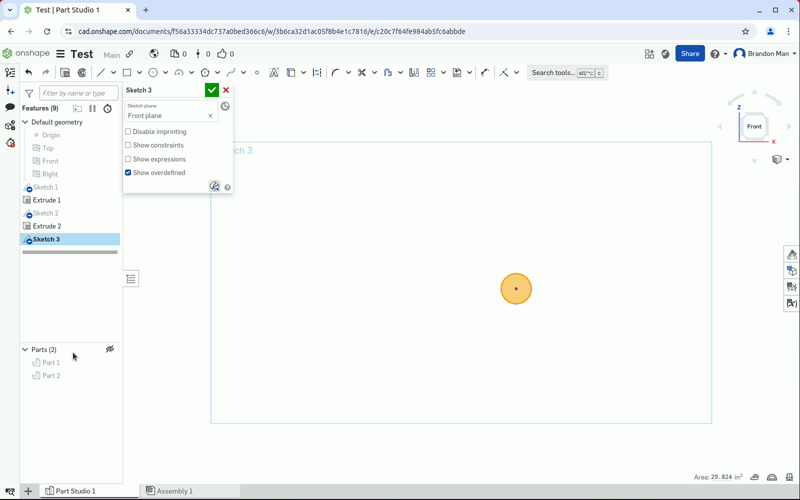
key(shift+e)
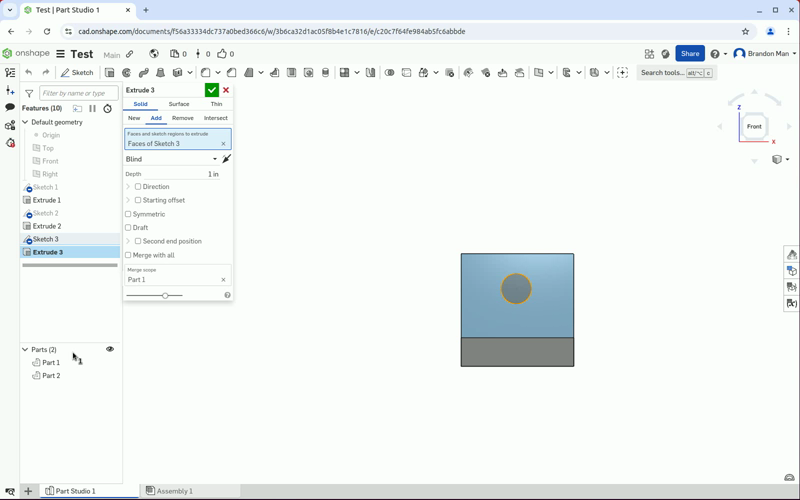
mouse_move(143, 106)
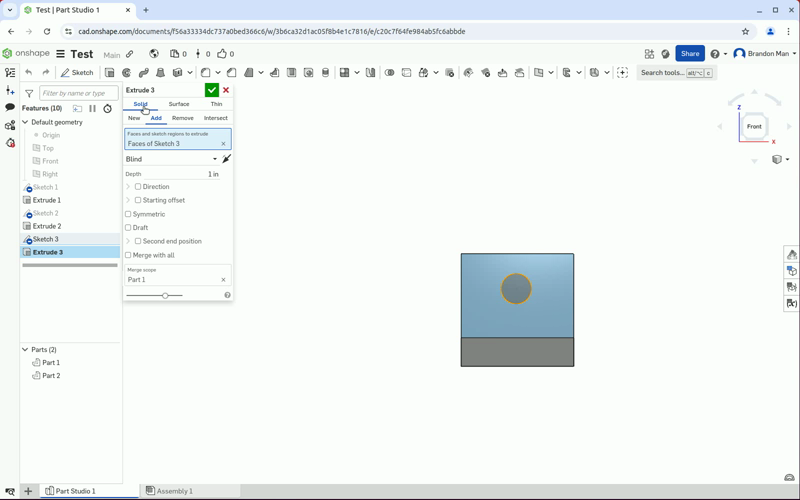
click(143, 106)
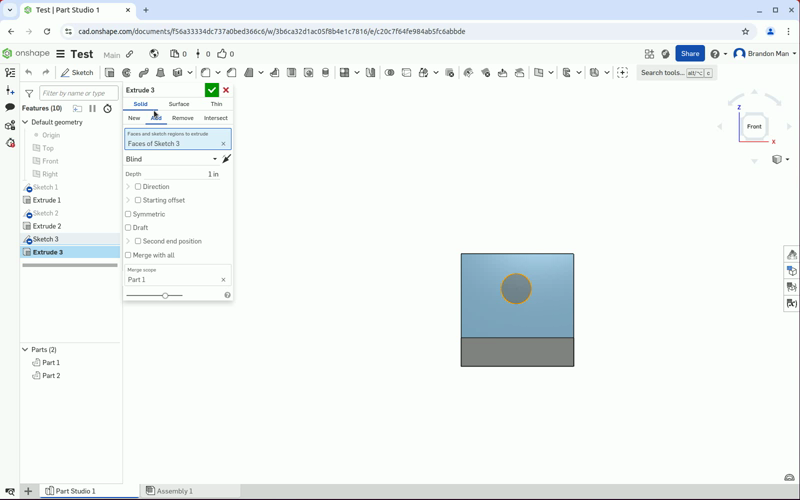
mouse_move(186, 120)
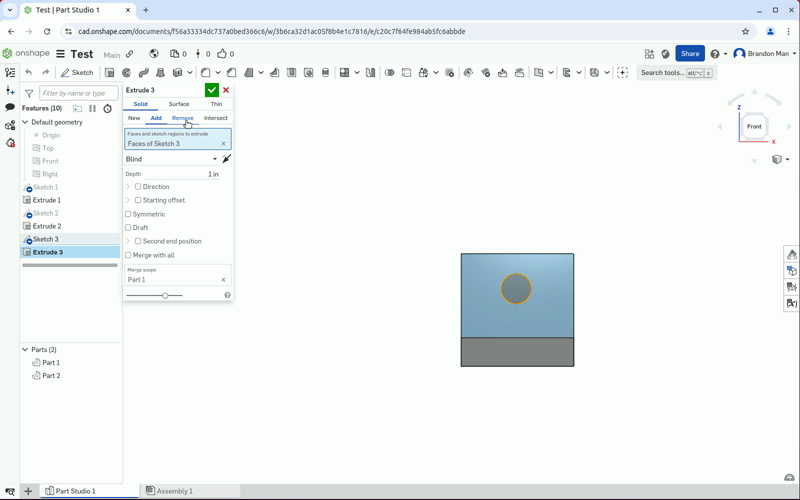
click(186, 120)
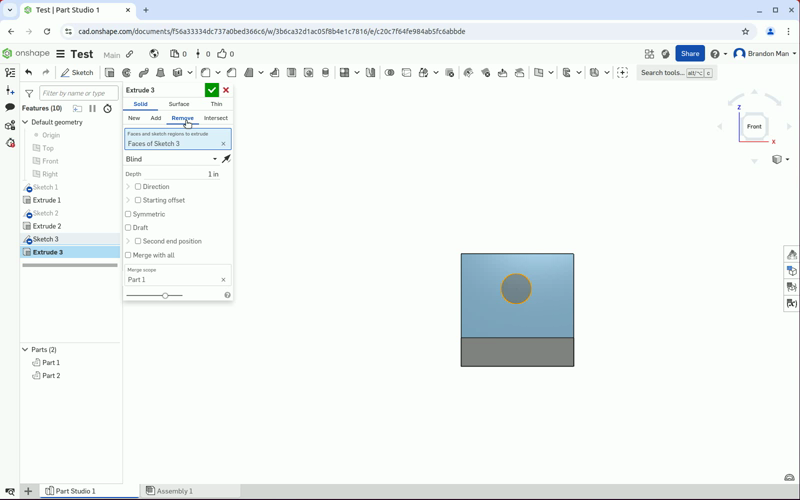
key(tab, 4)
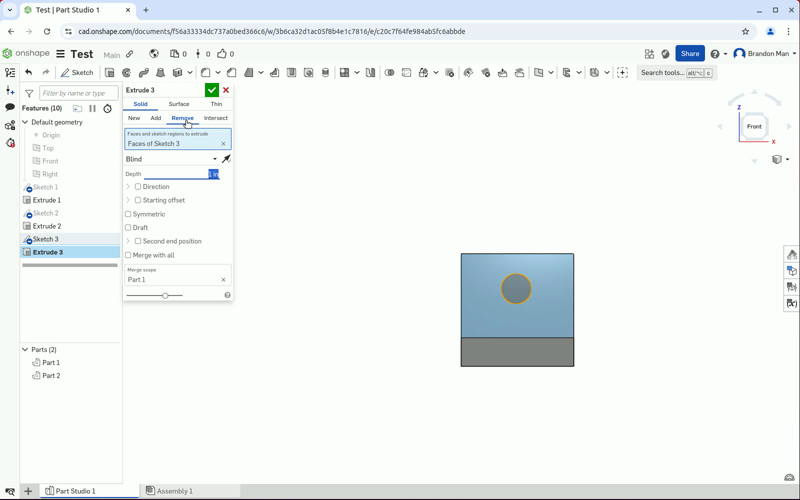
text(11.554)
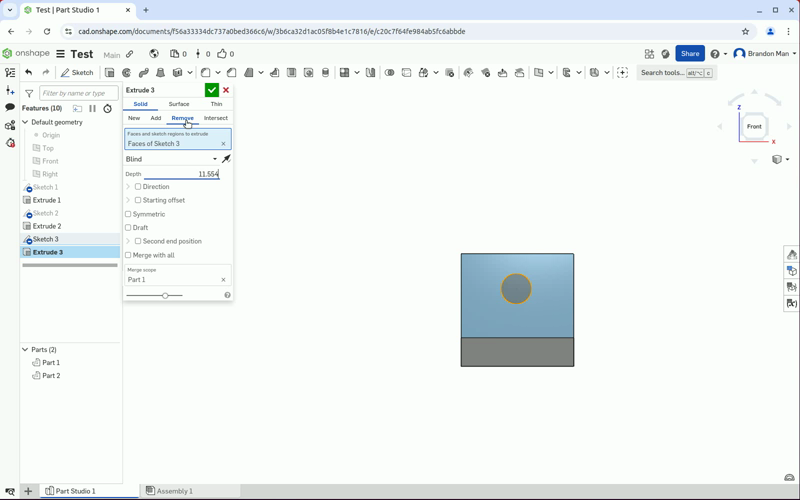
key(tab, 6)
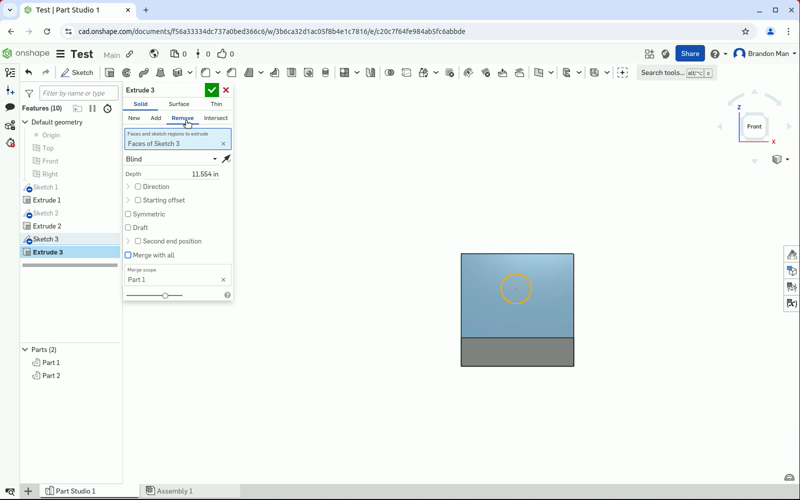
key(space)
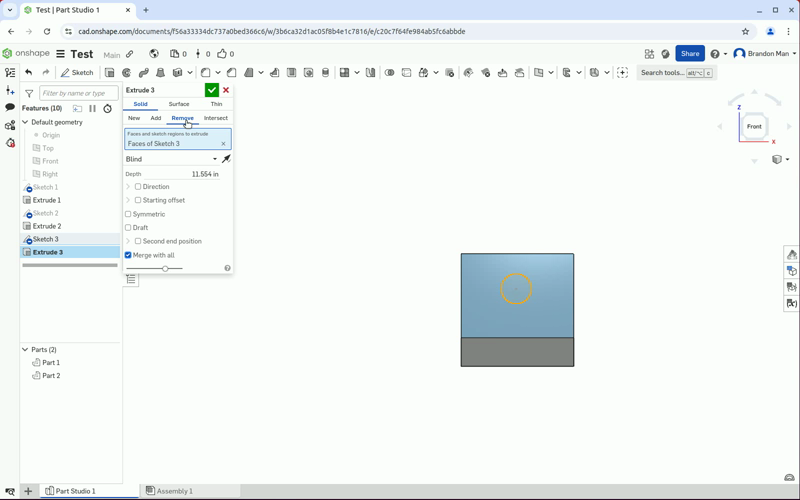
key(enter)
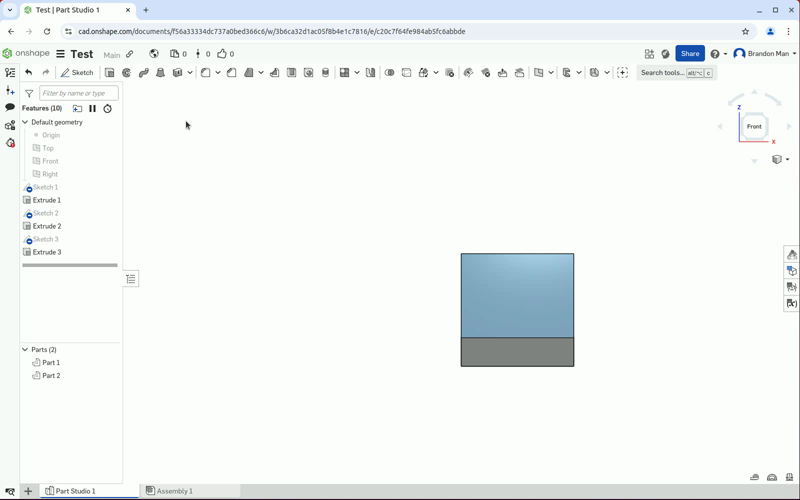
key(shift+h)
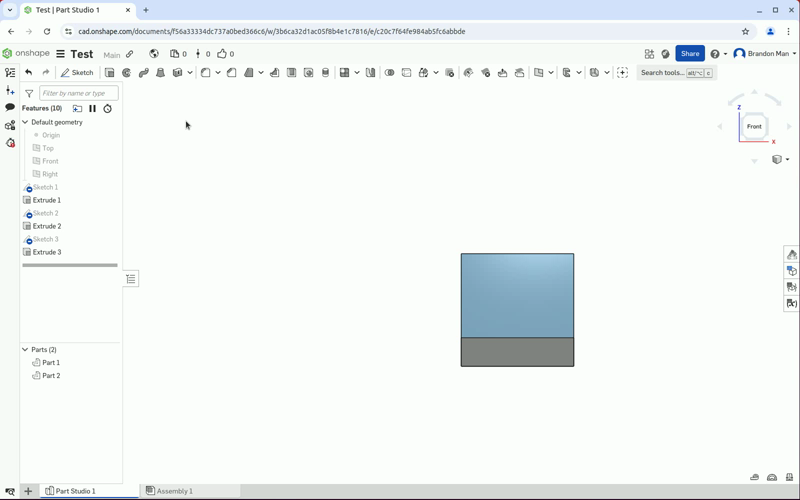
key(shift+h)
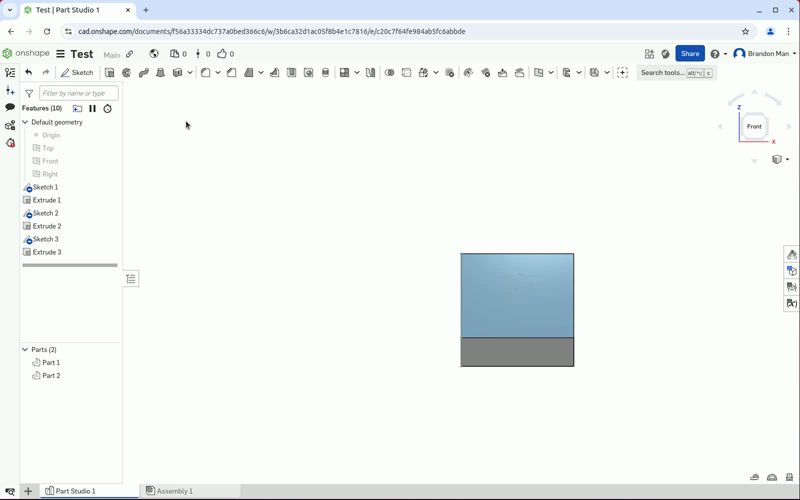
key(shift+7)
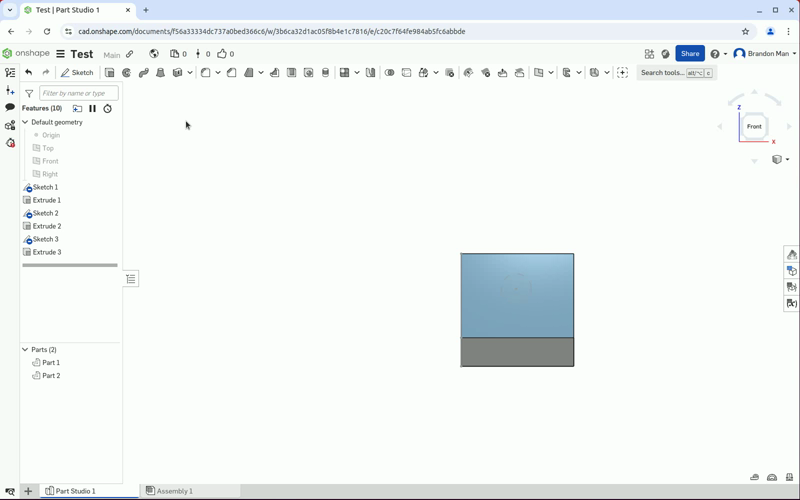
key(left, 2)
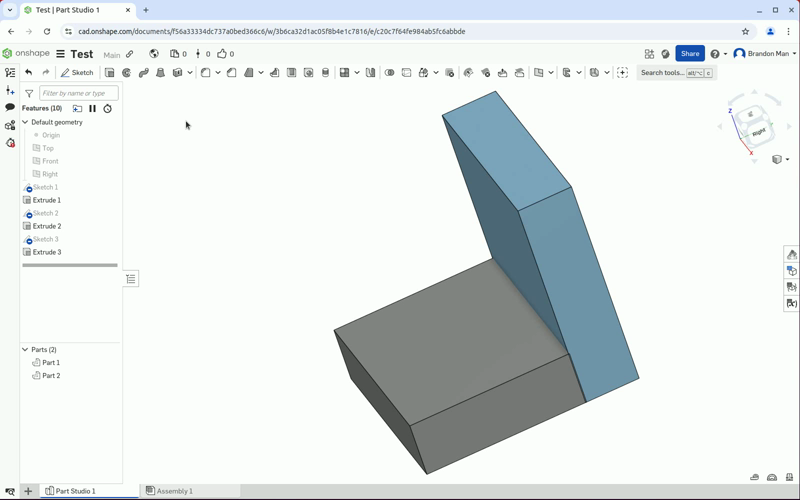
key(down, 2)
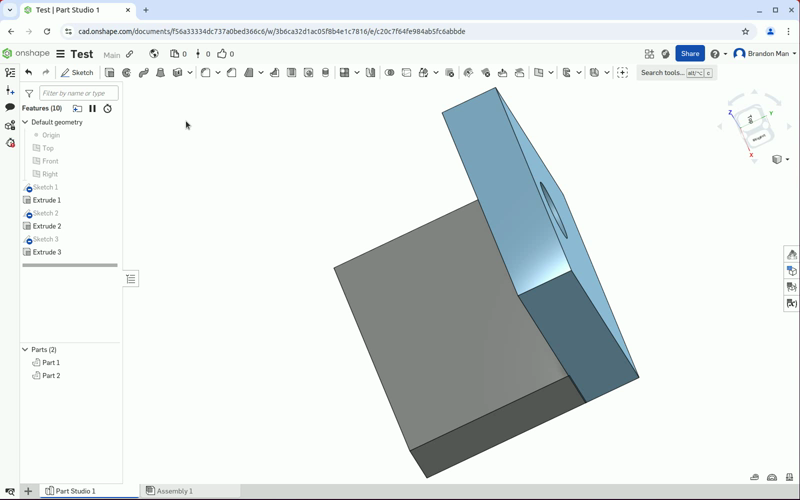
key(up, 2)
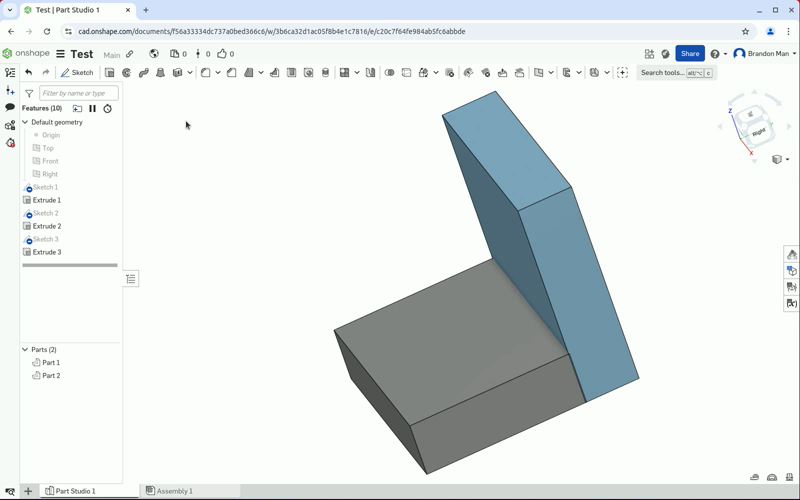
key(right, 2)
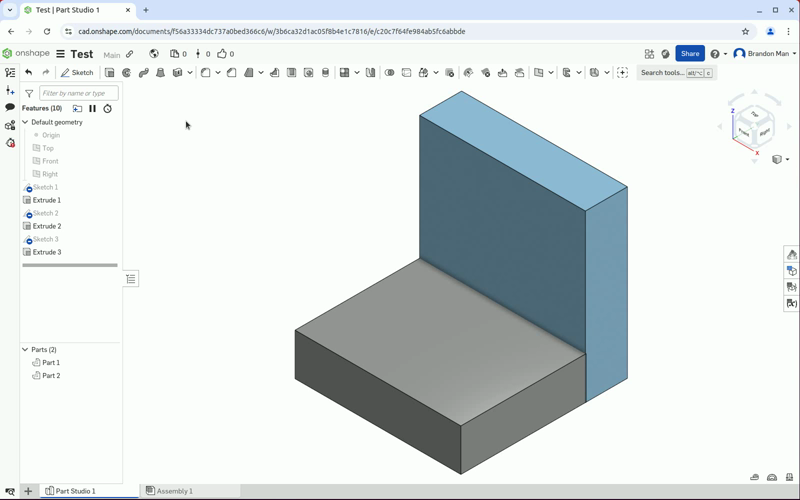
mouse_move(73, 189)
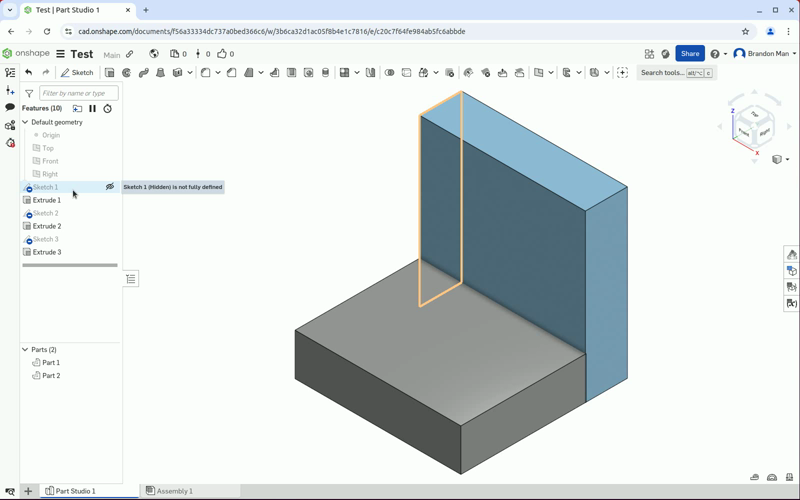
click(73, 189)